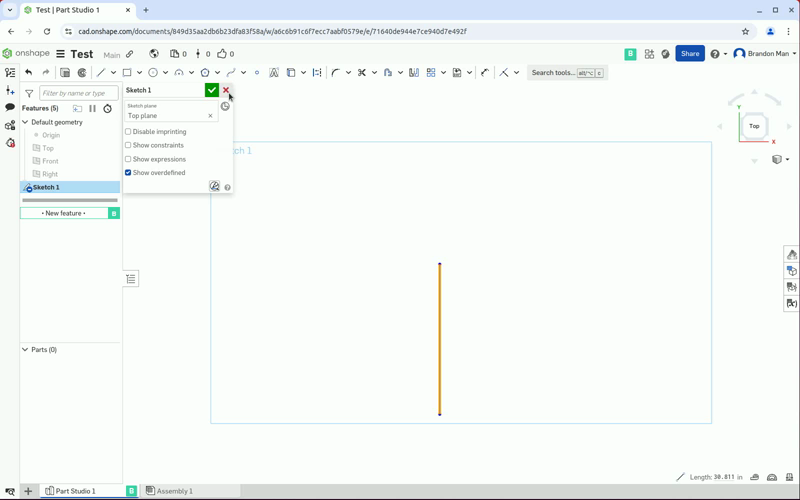
key(shift+h)
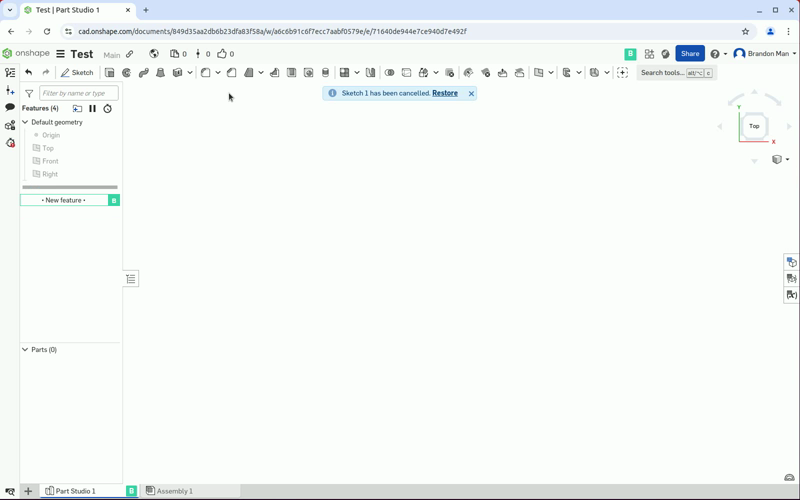
mouse_move(73, 352)
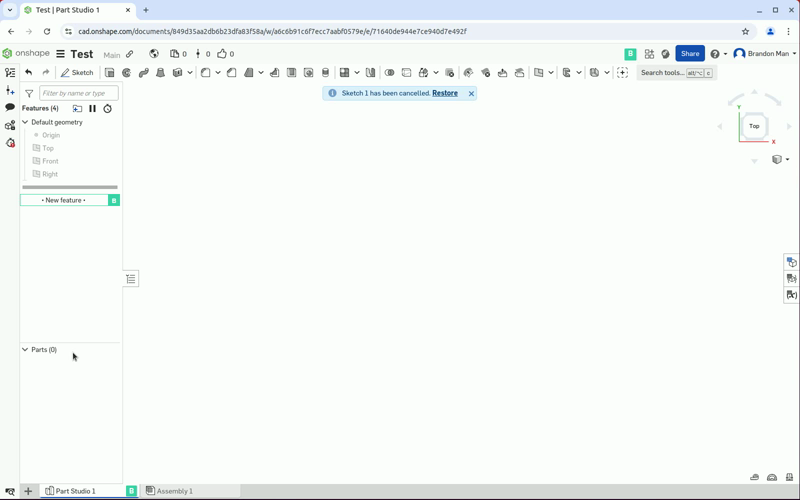
key(y)
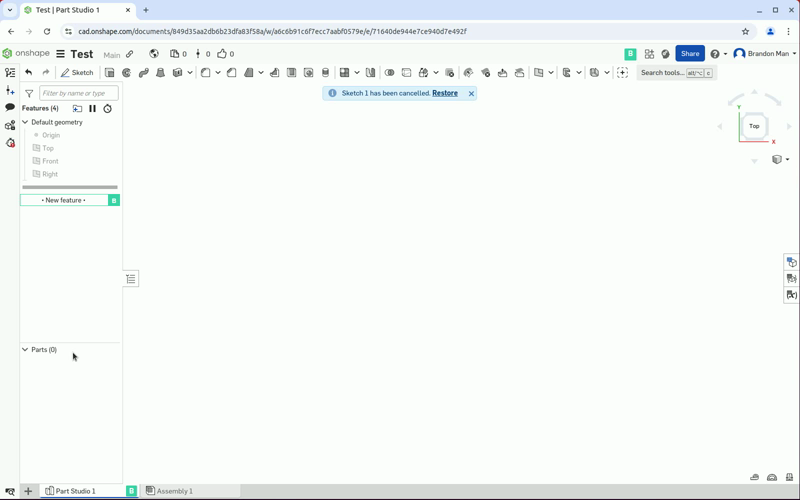
key(shift+p)
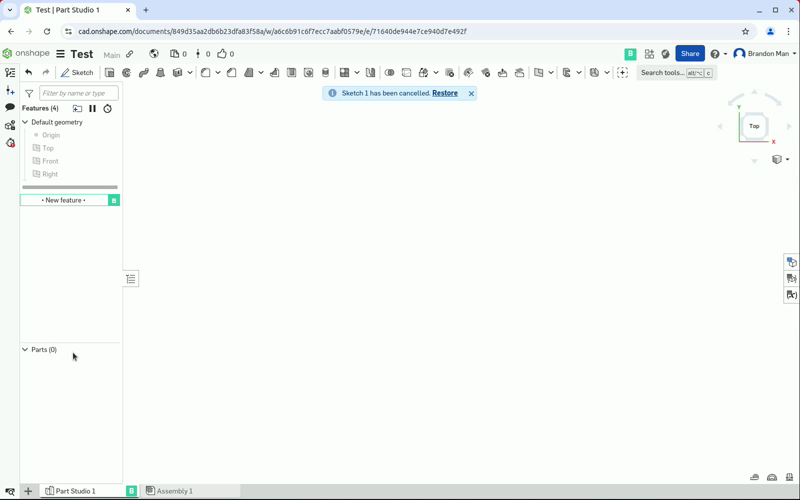
key(space)
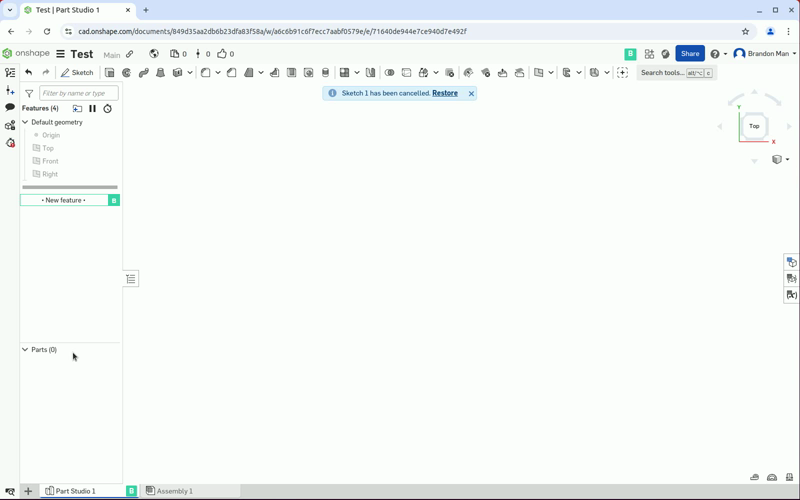
key_down(shift)
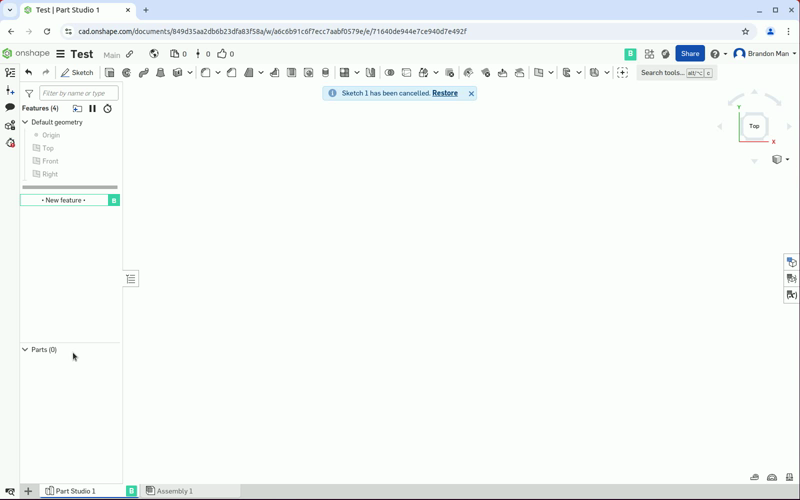
key(up)
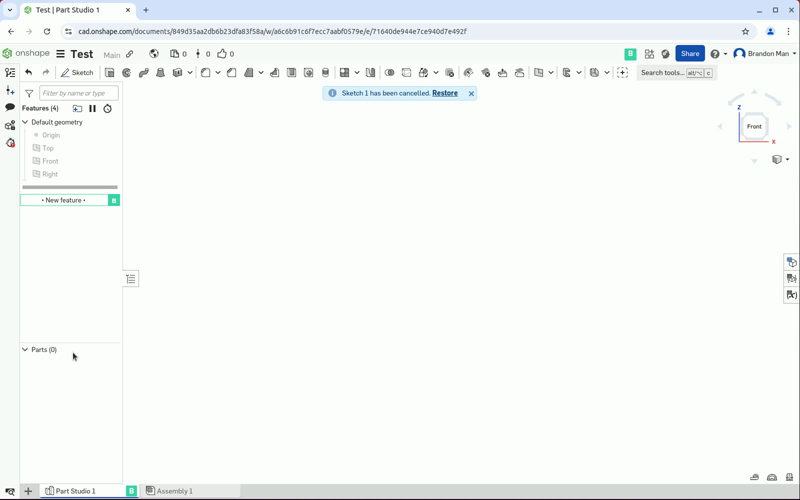
key_up(shift)
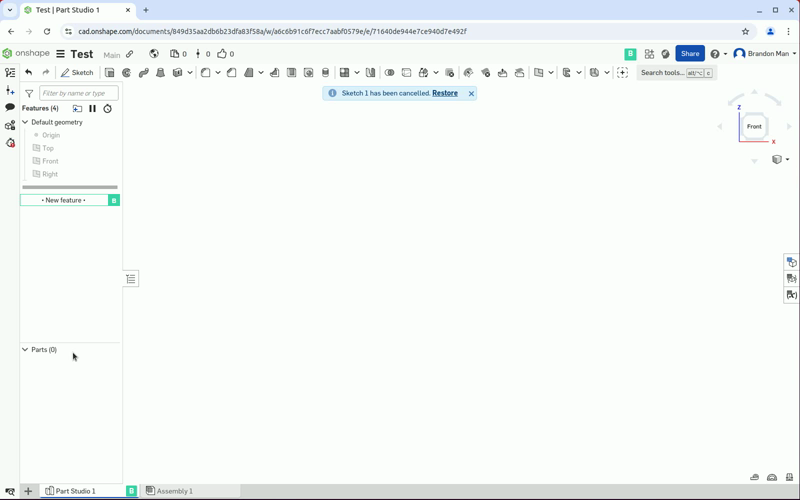
mouse_move(73, 352)
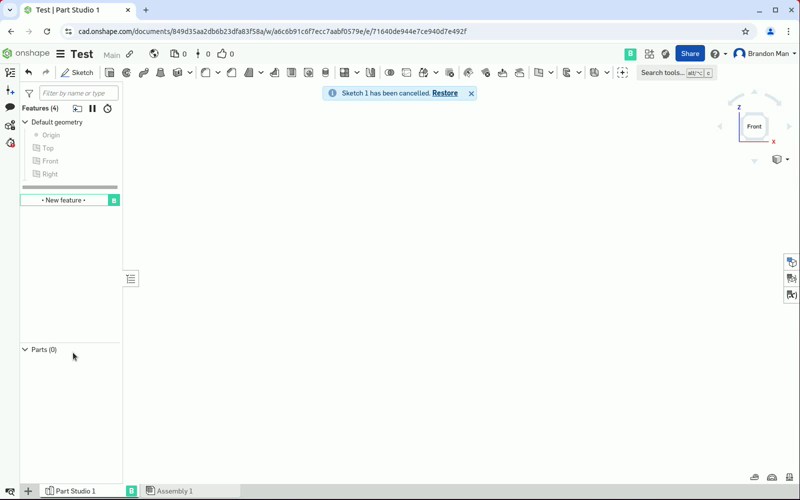
key(shift+y)
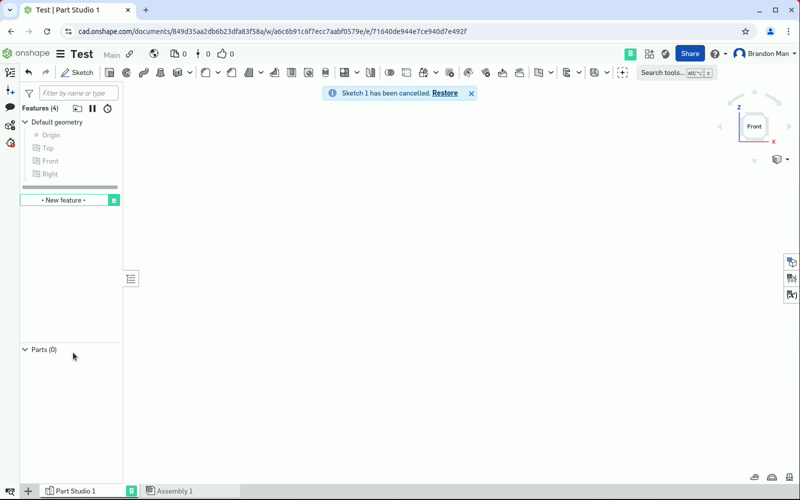
key(shift+s)
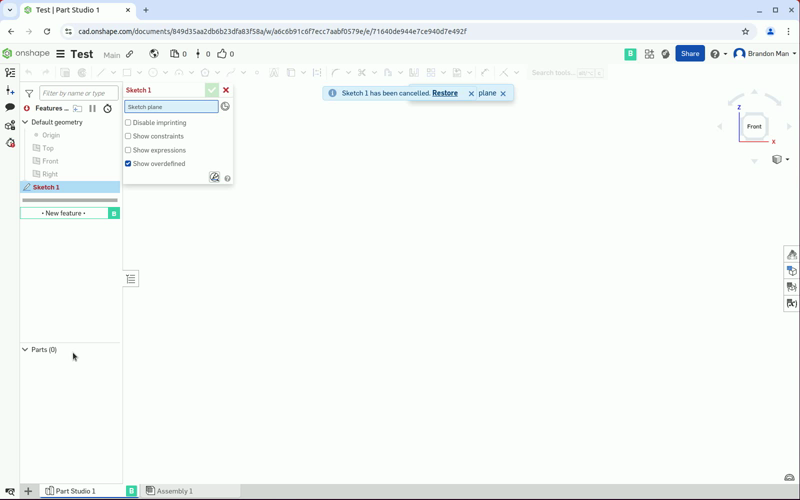
mouse_move(73, 163)
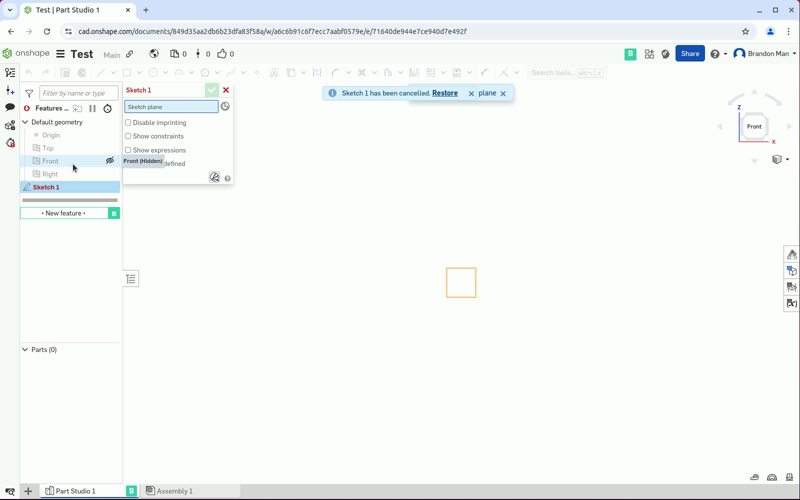
click(73, 163)
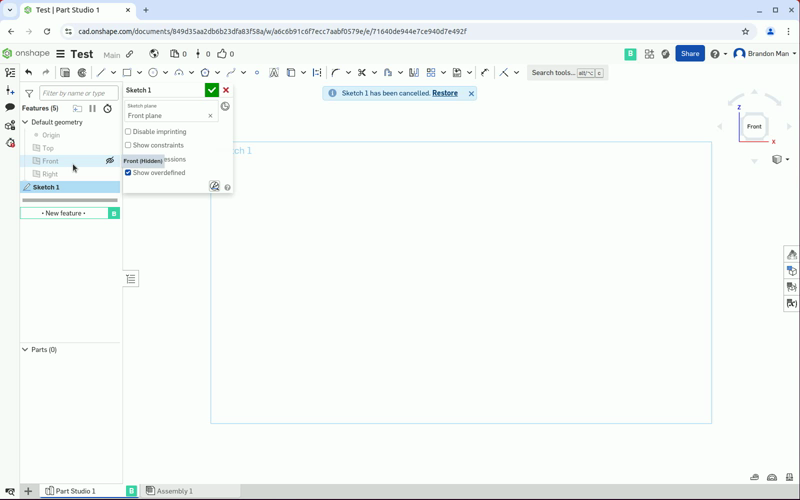
mouse_move(73, 352)
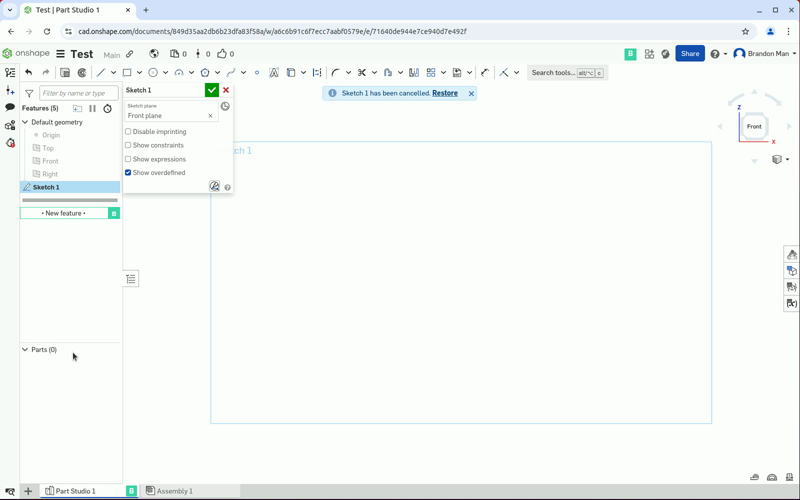
key(y)
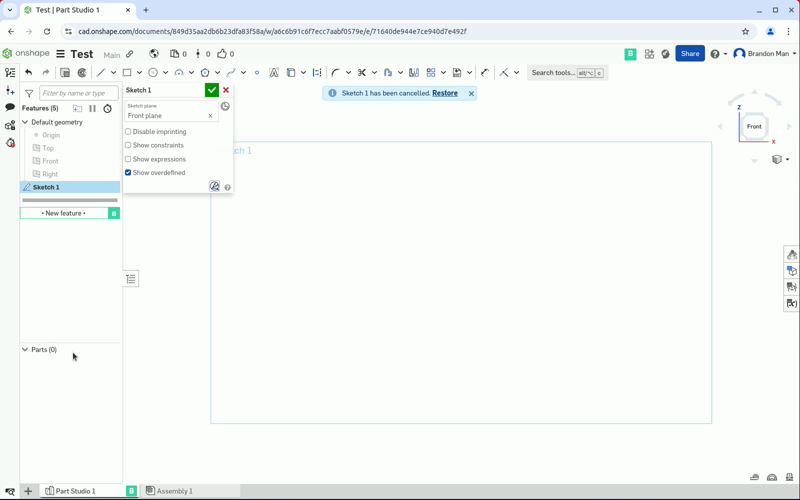
key(c)
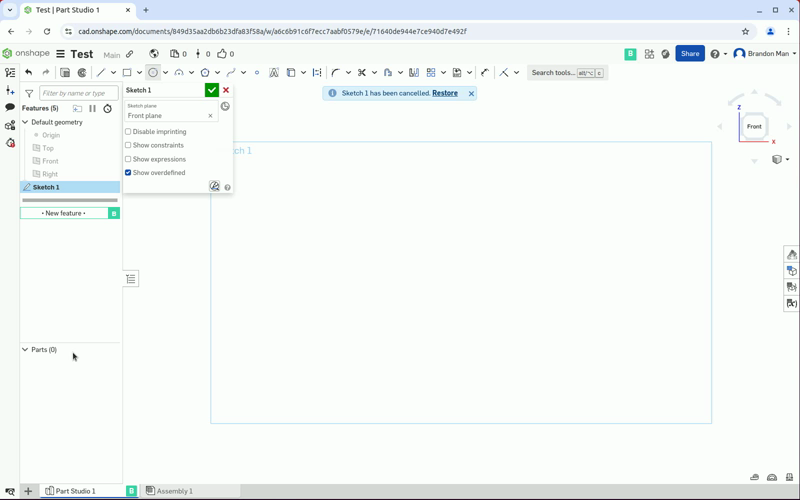
key_down(shift)
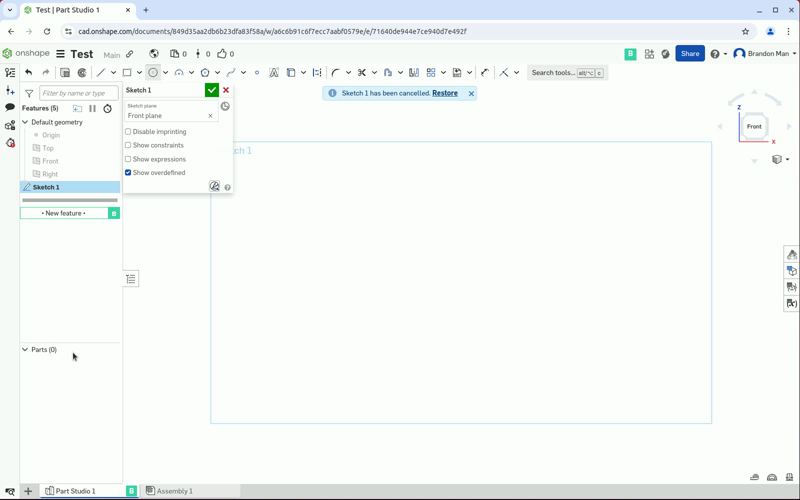
mouse_move(461, 282)
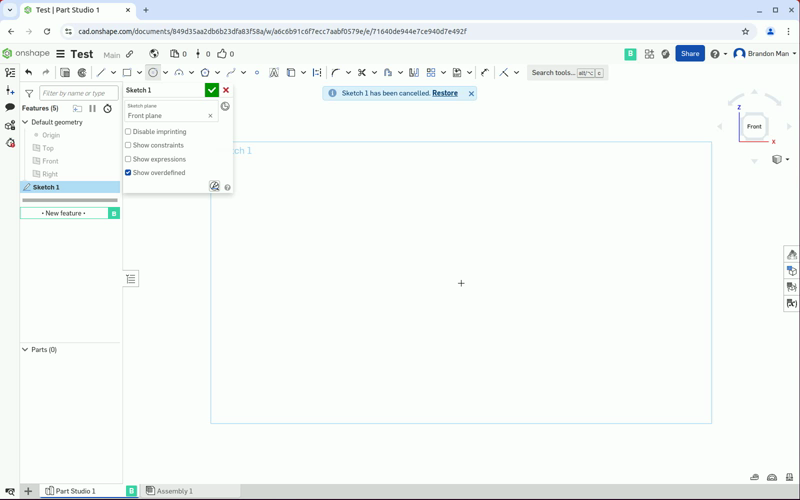
click(461, 282)
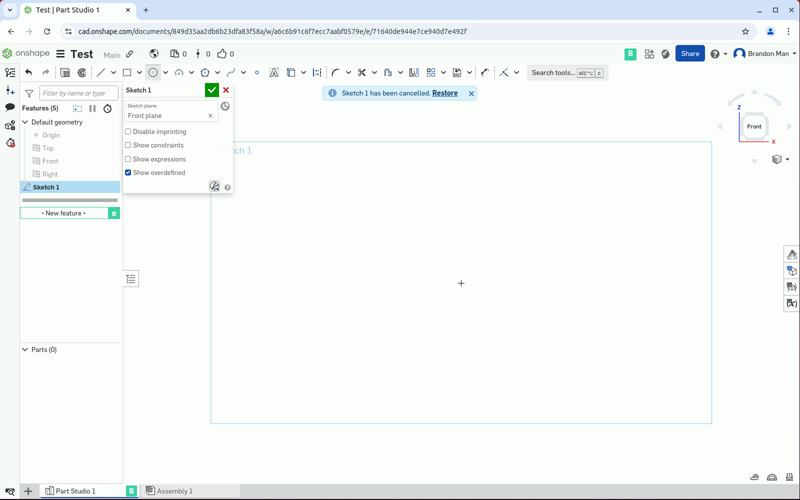
key_up(shift)
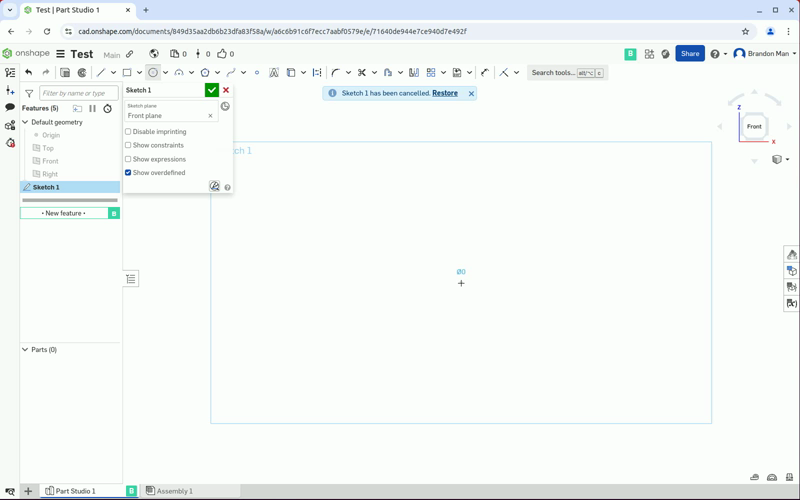
mouse_move(574, 282)
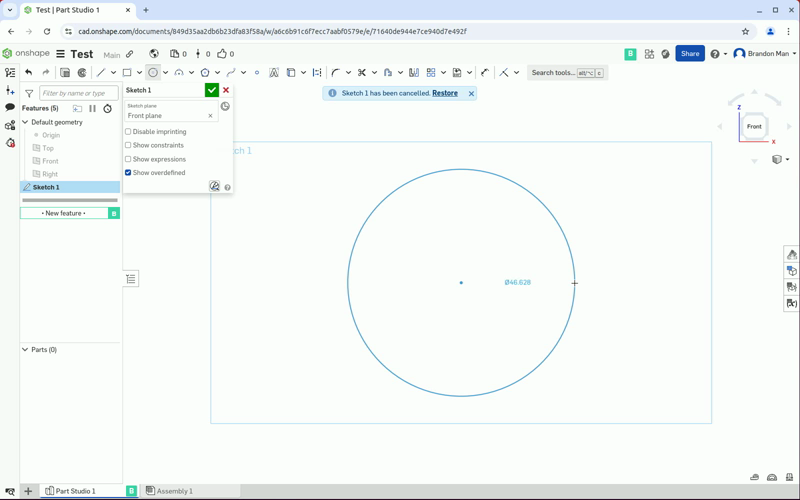
click(574, 282)
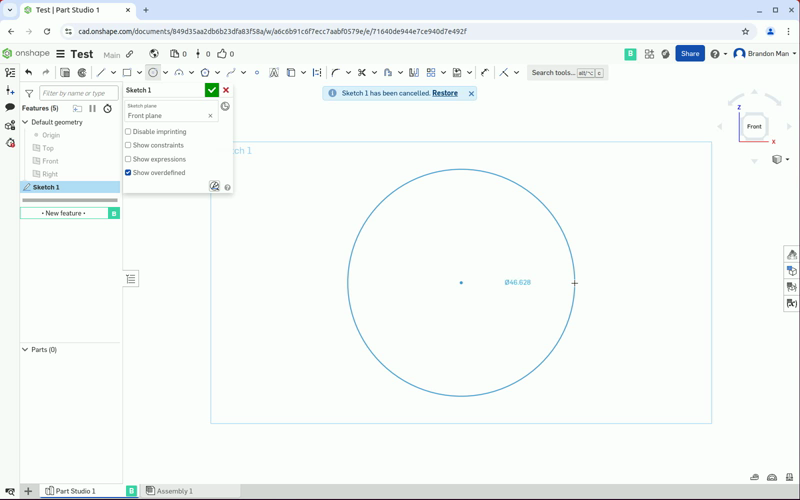
key(esc)
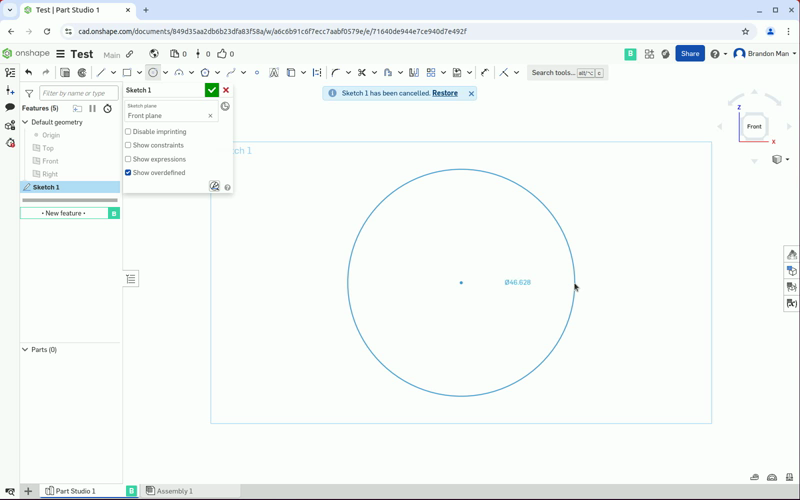
mouse_move(511, 216)
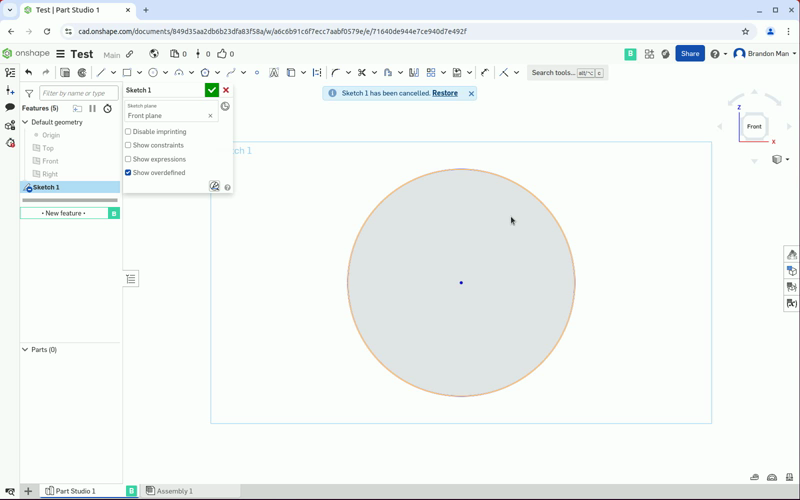
click(511, 216)
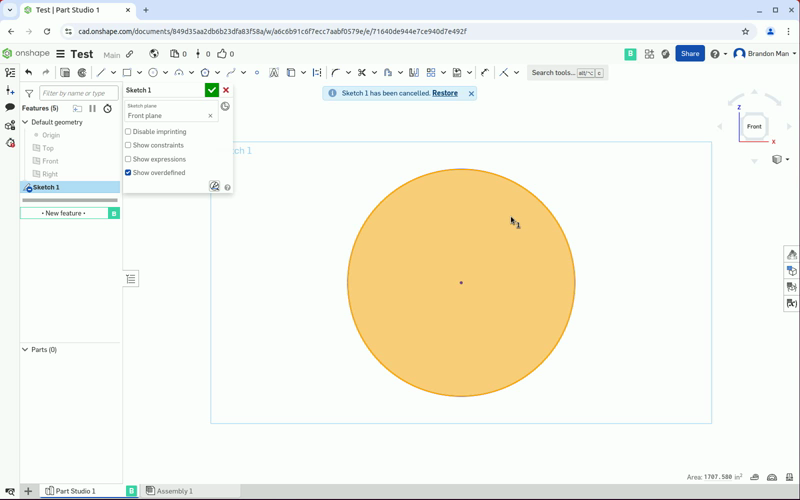
mouse_move(73, 352)
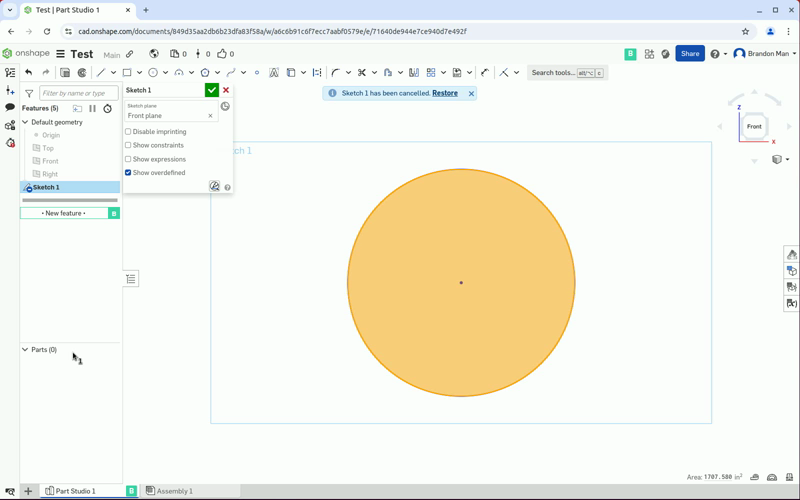
key(shift+y)
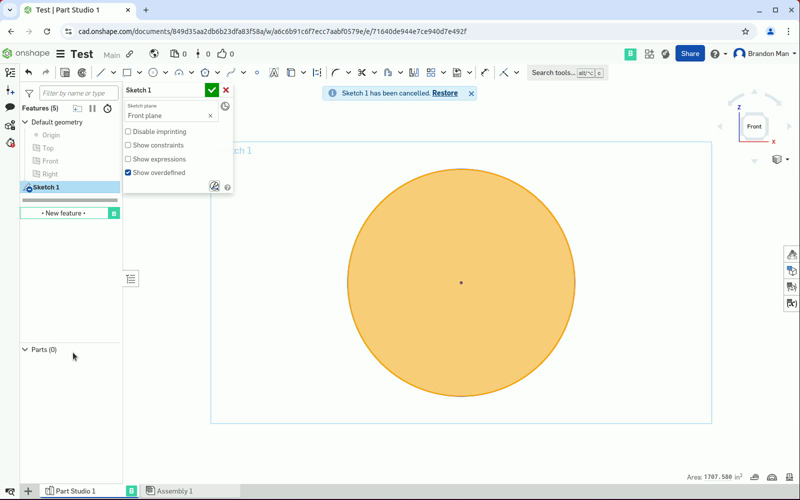
key(shift+e)
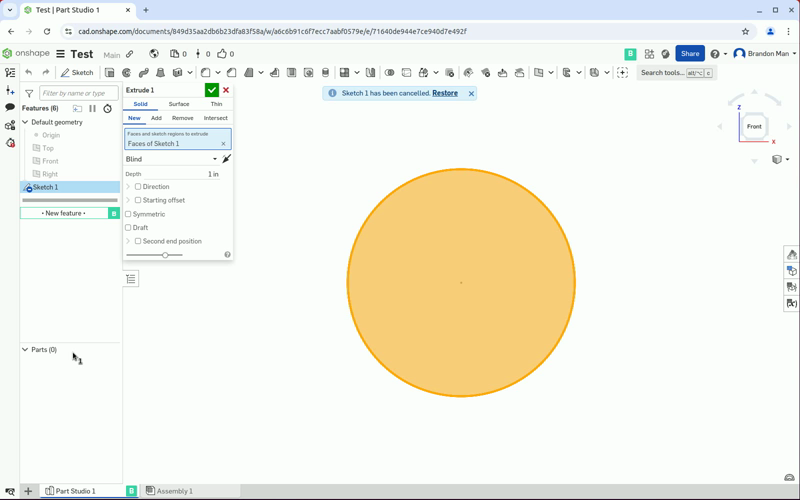
mouse_move(143, 106)
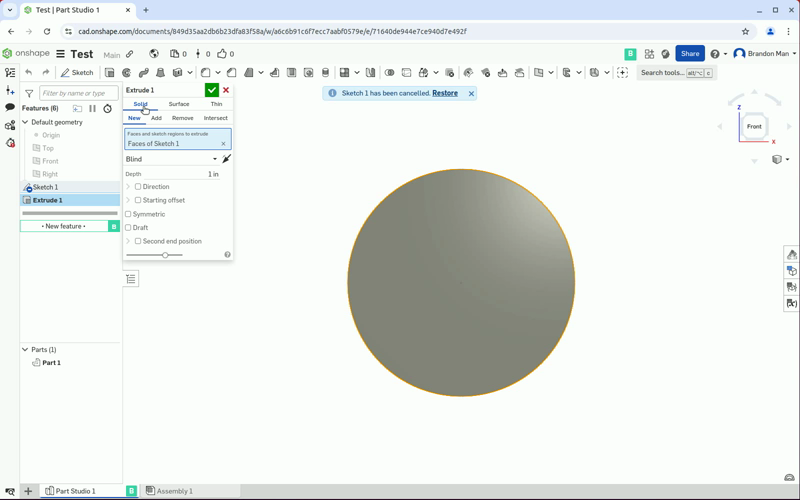
click(143, 106)
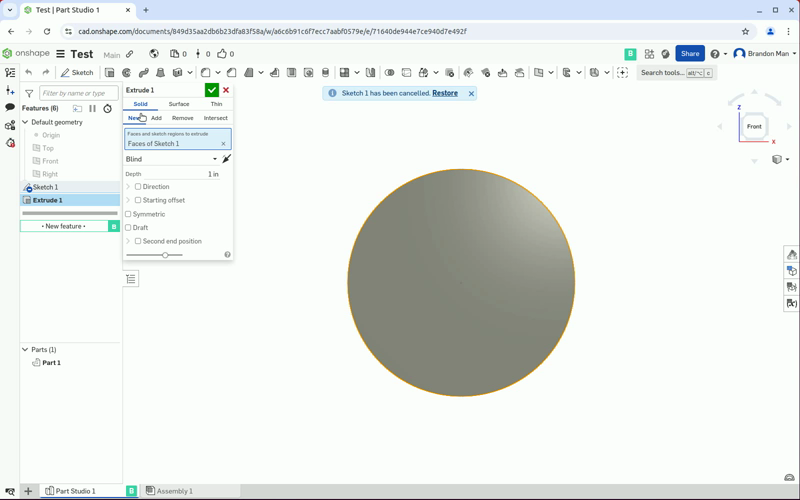
mouse_move(137, 120)
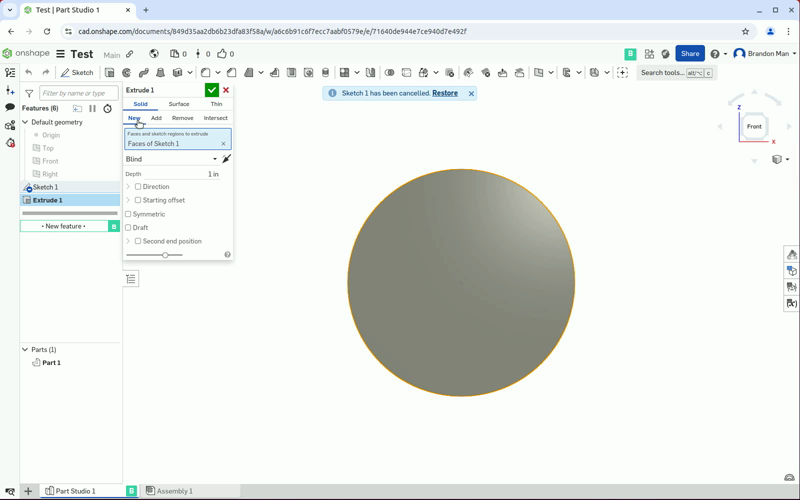
click(137, 120)
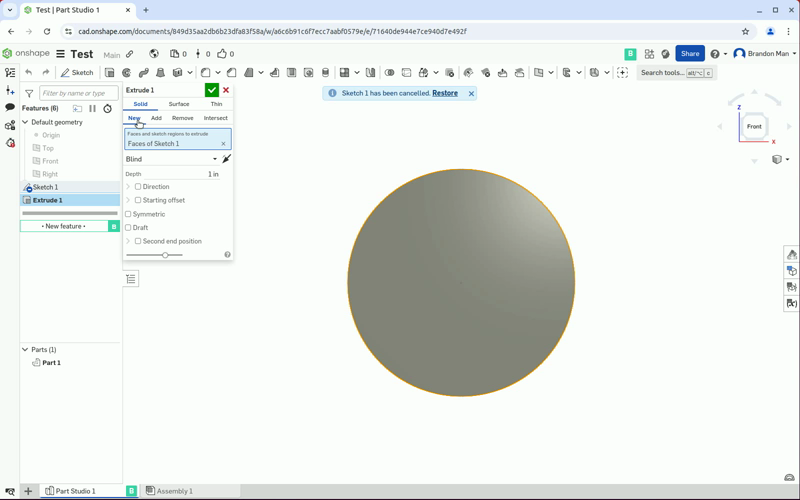
key(tab, 4)
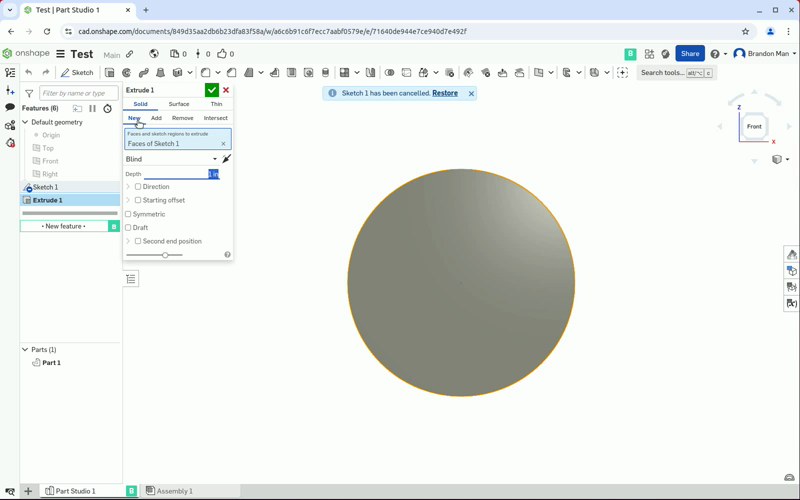
text(18.535)
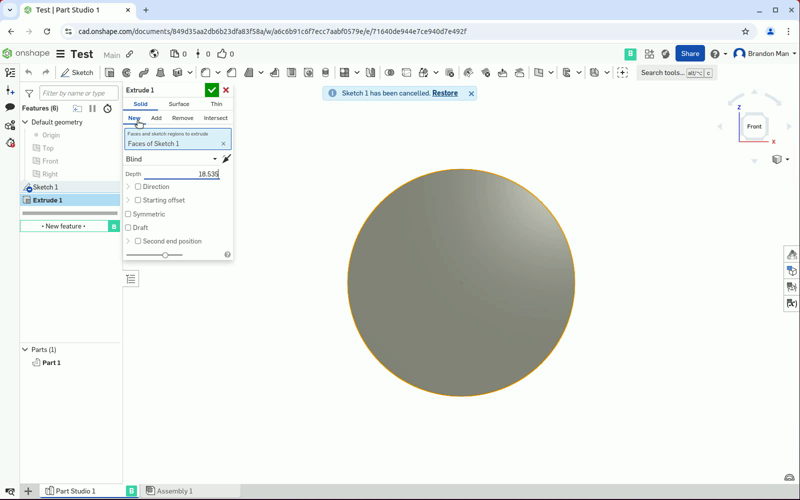
key(enter)
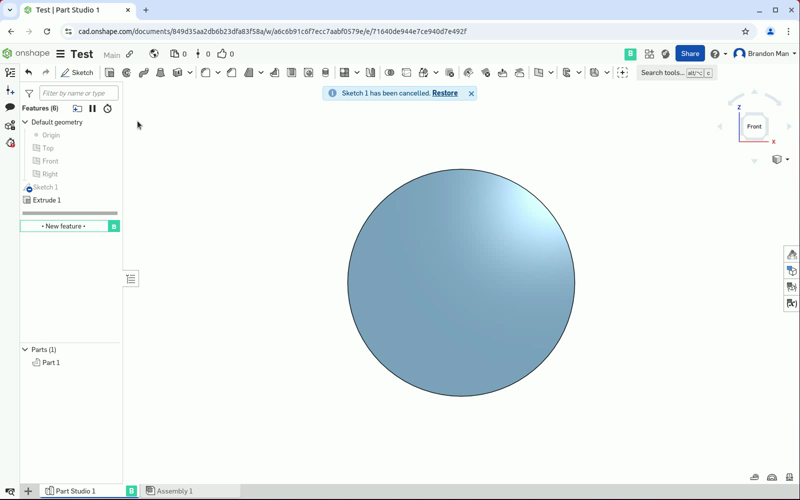
key(shift+h)
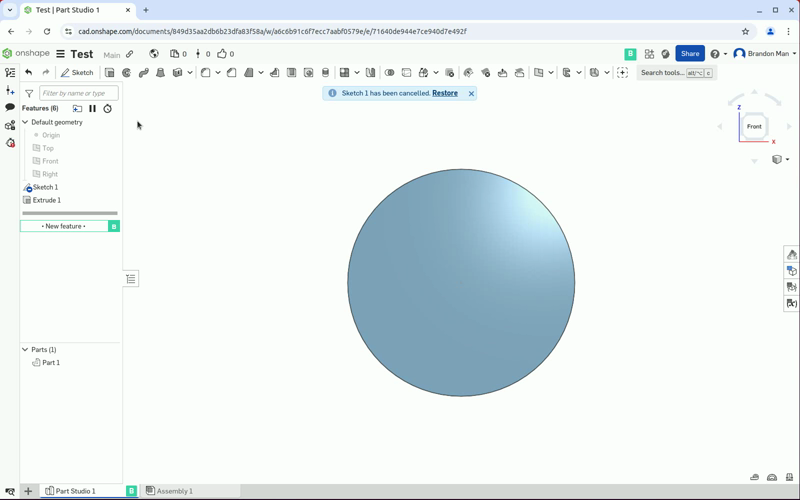
key(shift+h)
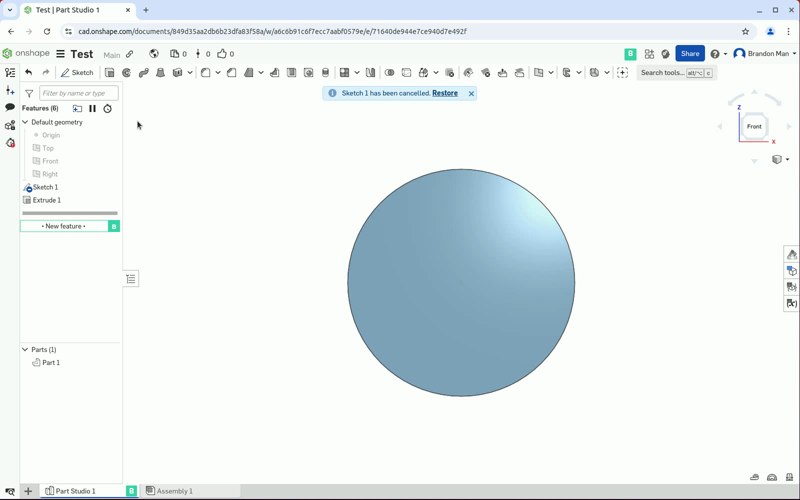
mouse_move(73, 189)
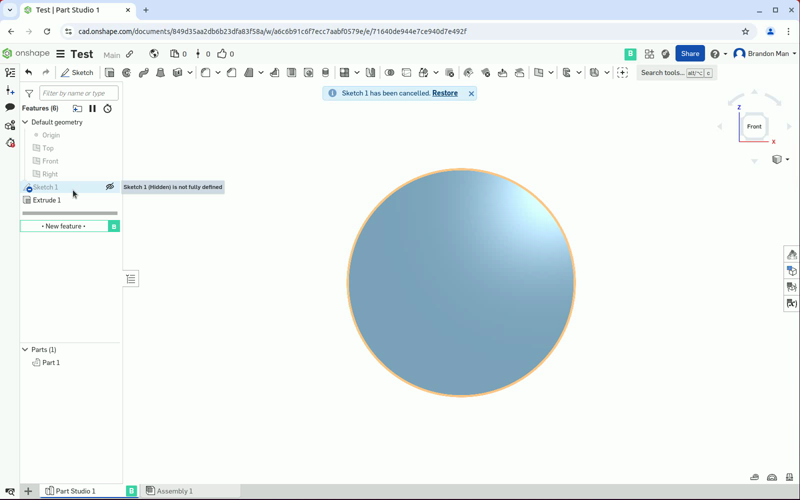
click(73, 189)
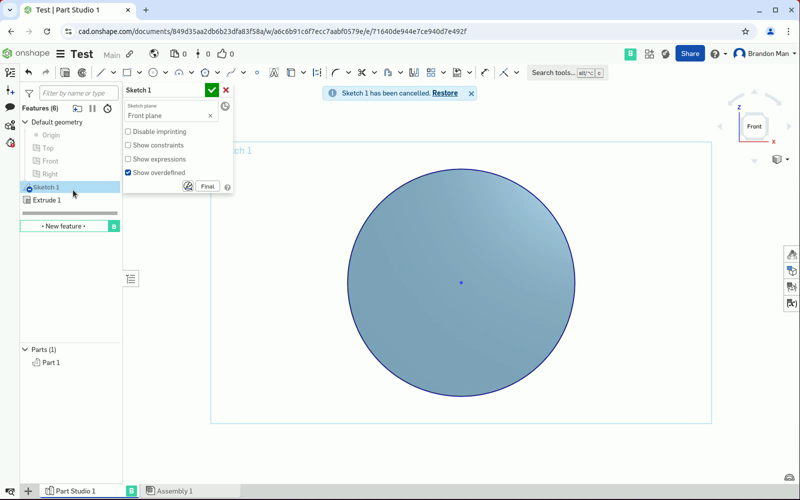
mouse_move(229, 92)
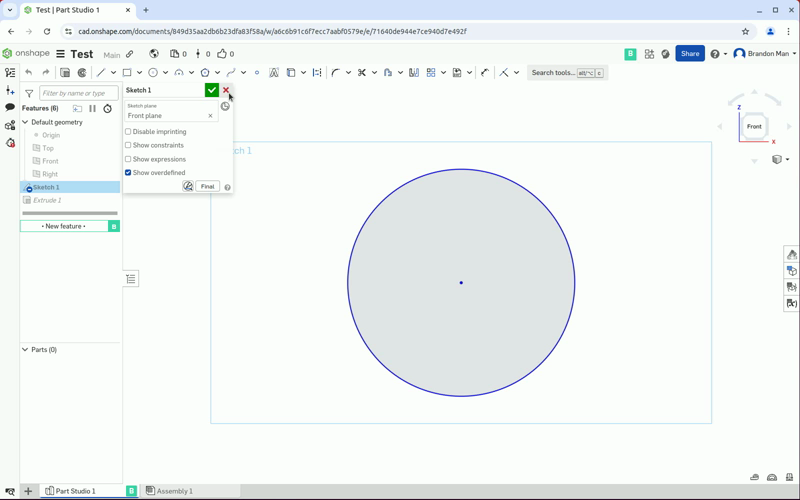
click(229, 92)
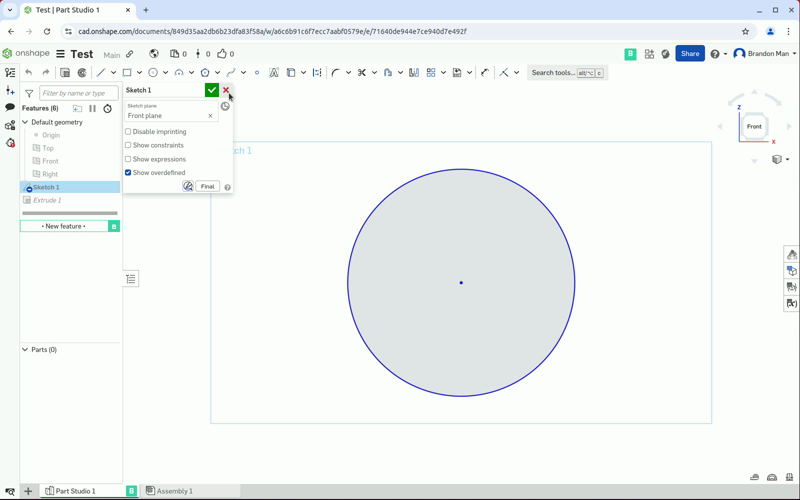
key(shift+s)
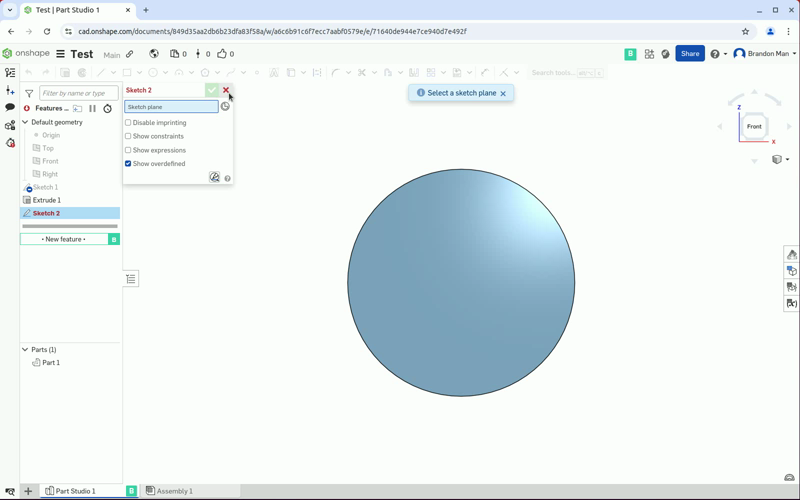
mouse_move(73, 163)
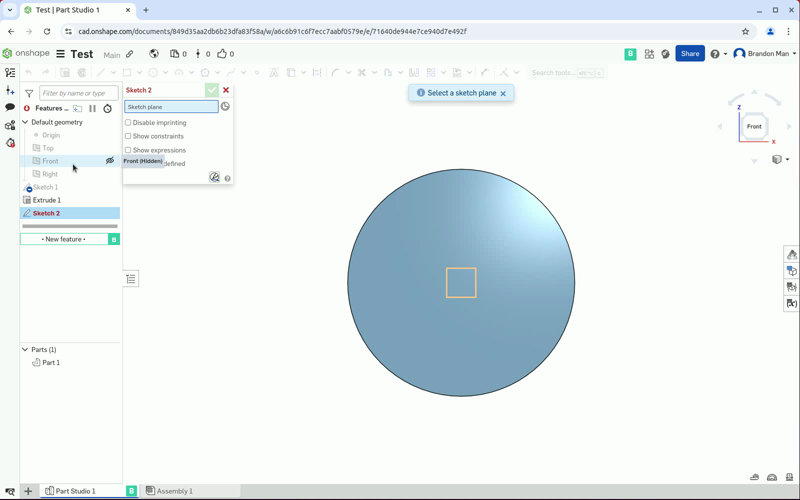
click(73, 163)
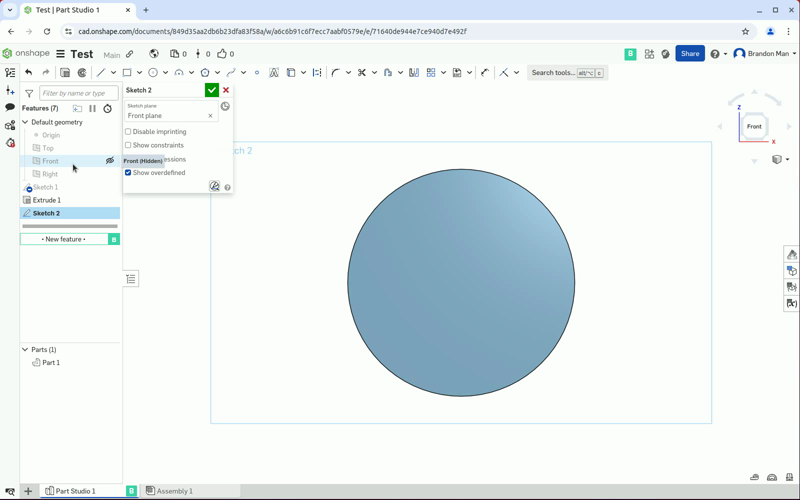
mouse_move(73, 352)
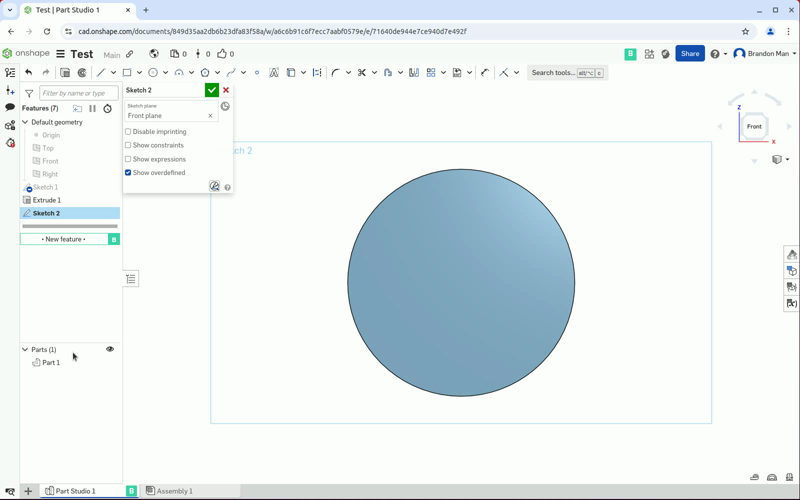
key(y)
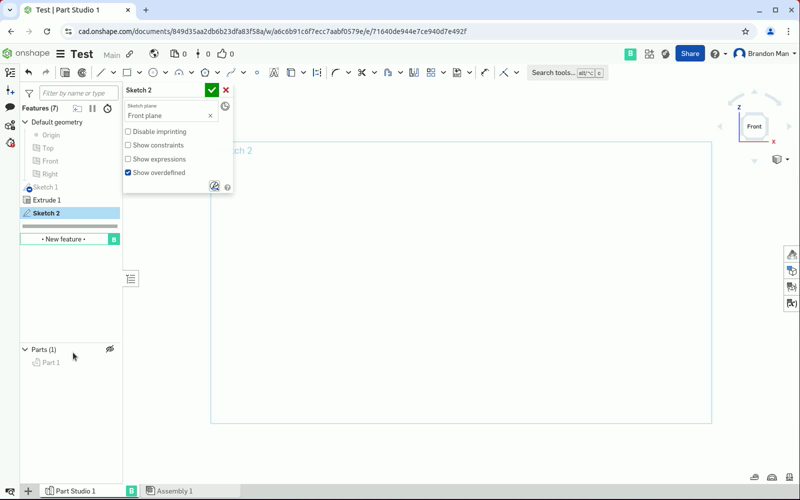
key(c)
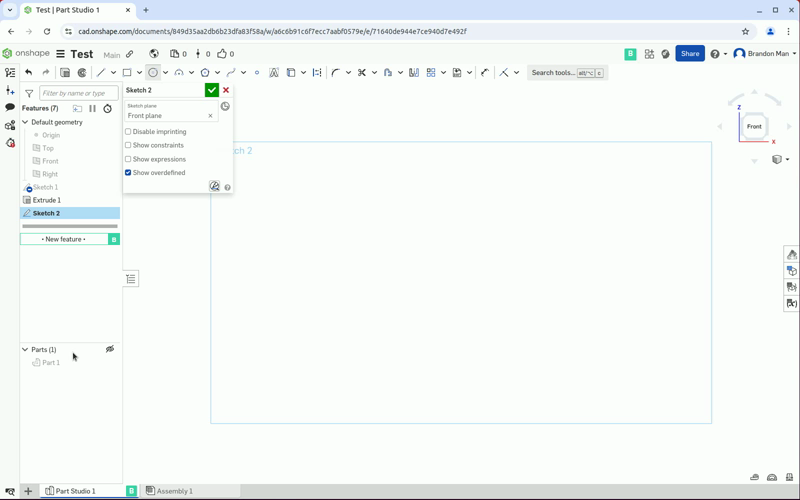
key_down(shift)
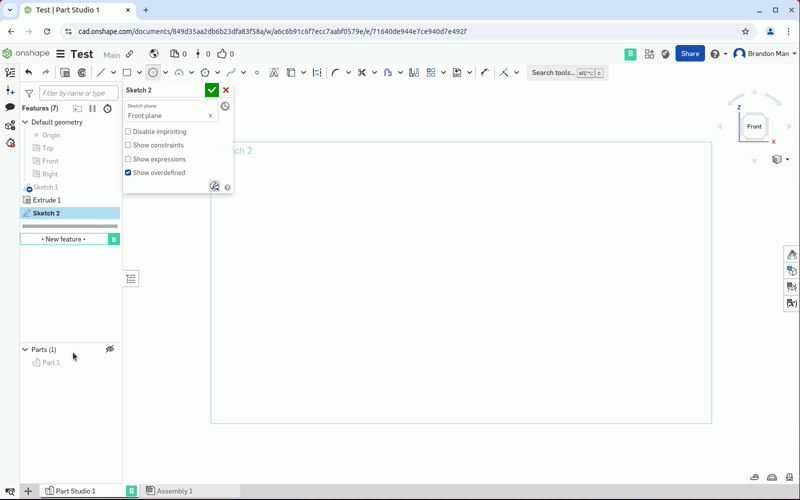
mouse_move(460, 282)
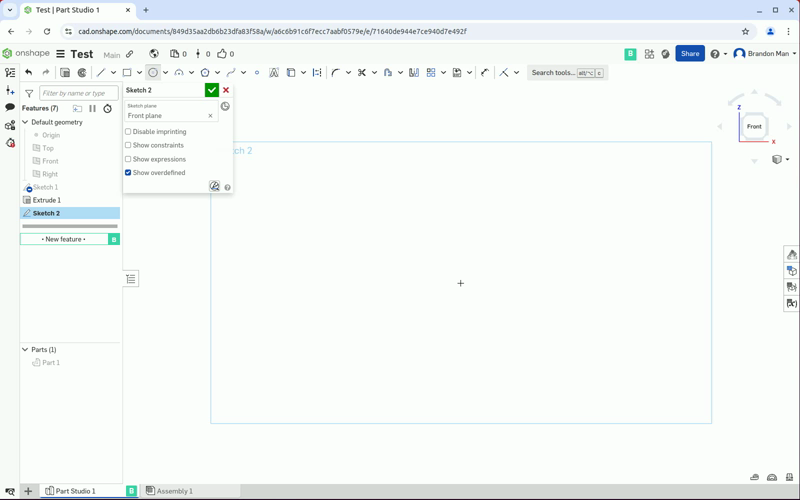
click(460, 282)
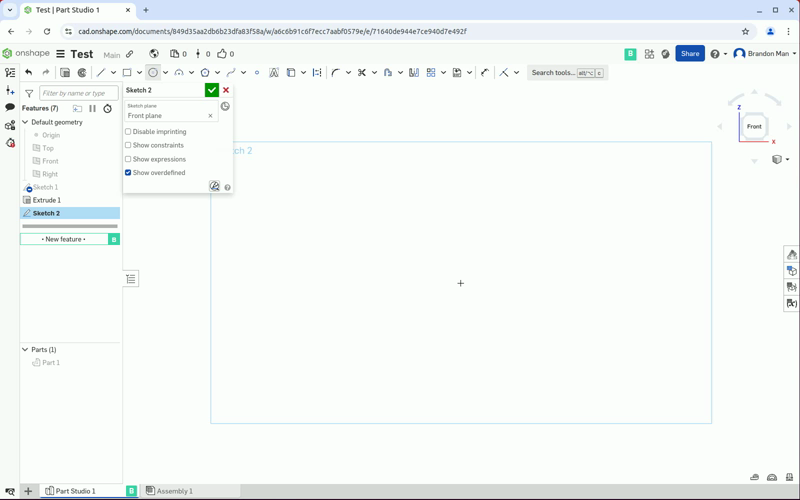
key_up(shift)
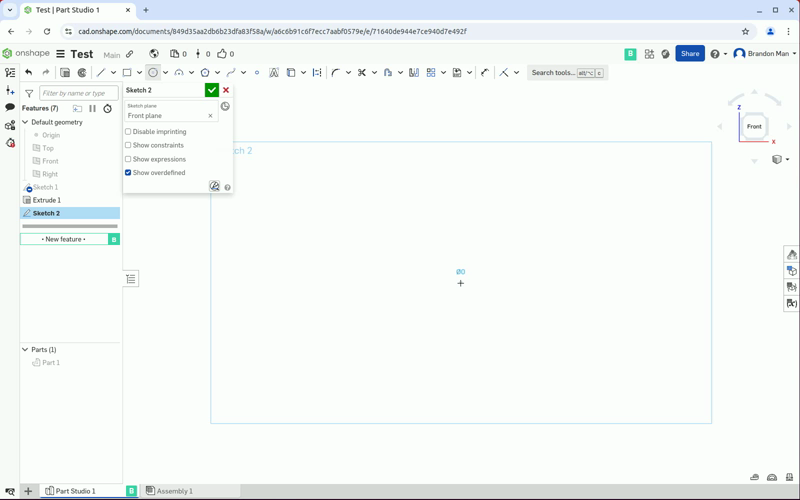
mouse_move(527, 282)
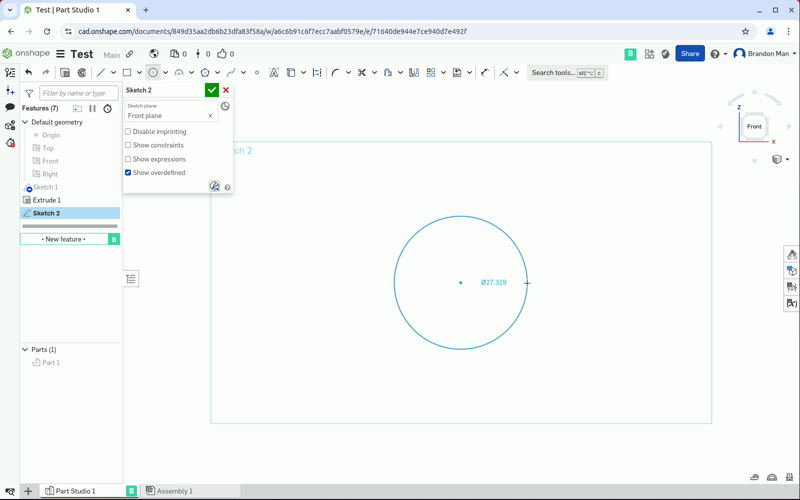
click(527, 282)
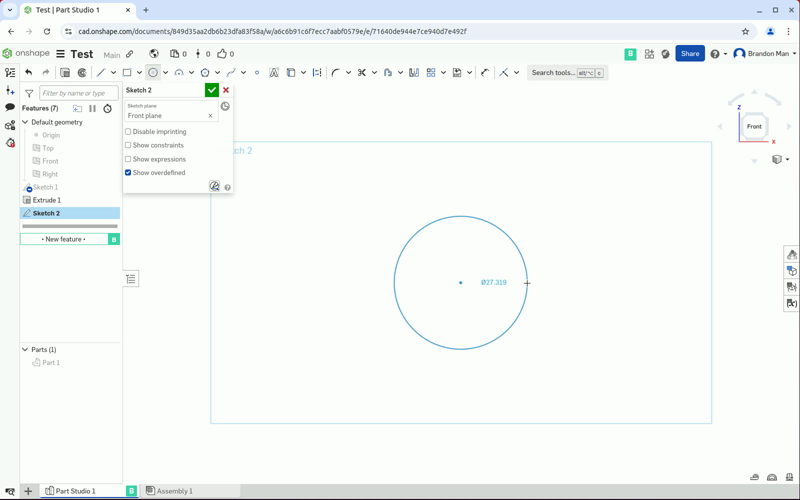
key(esc)
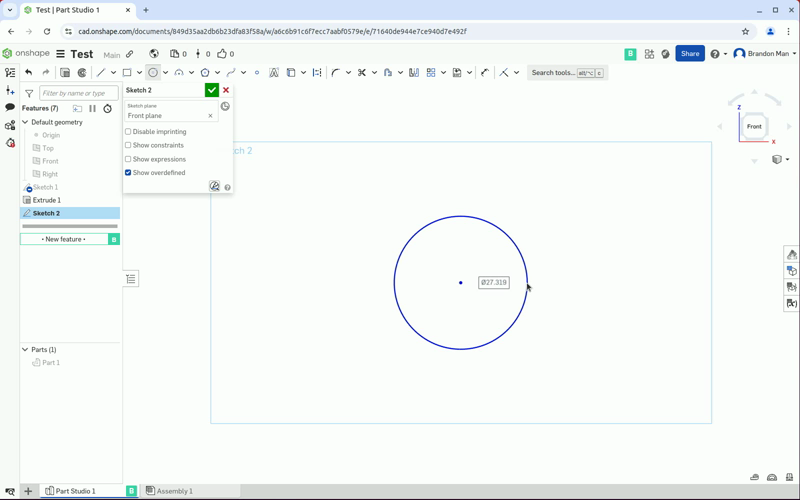
mouse_move(448, 290)
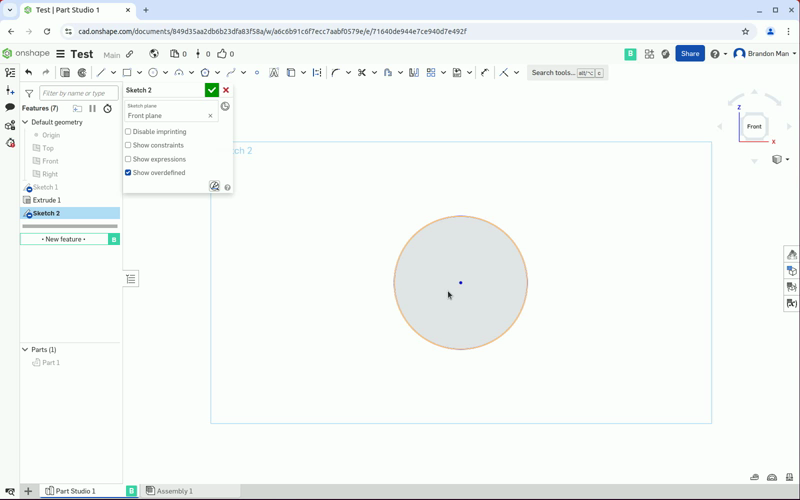
click(448, 290)
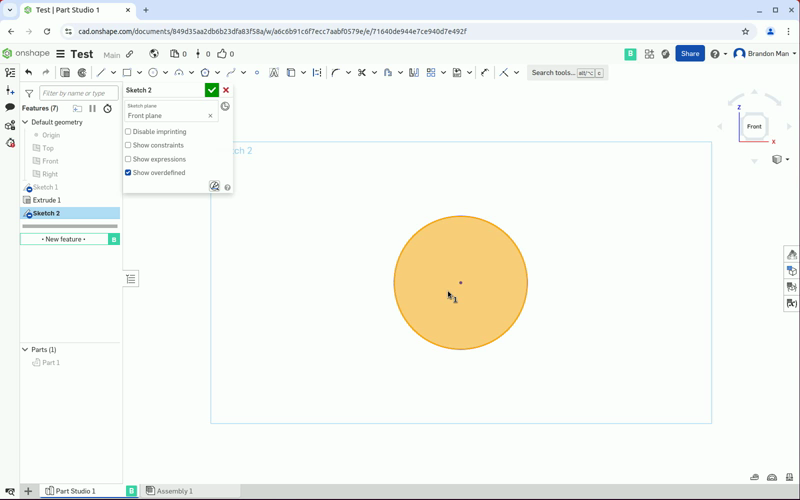
mouse_move(73, 352)
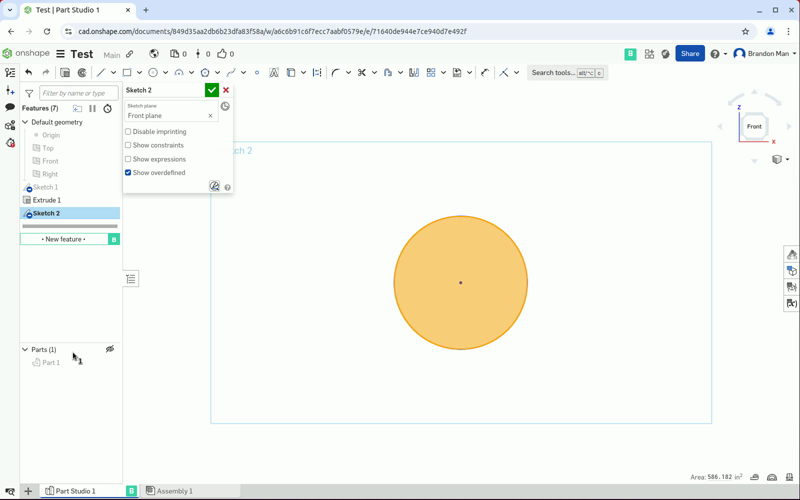
key(shift+y)
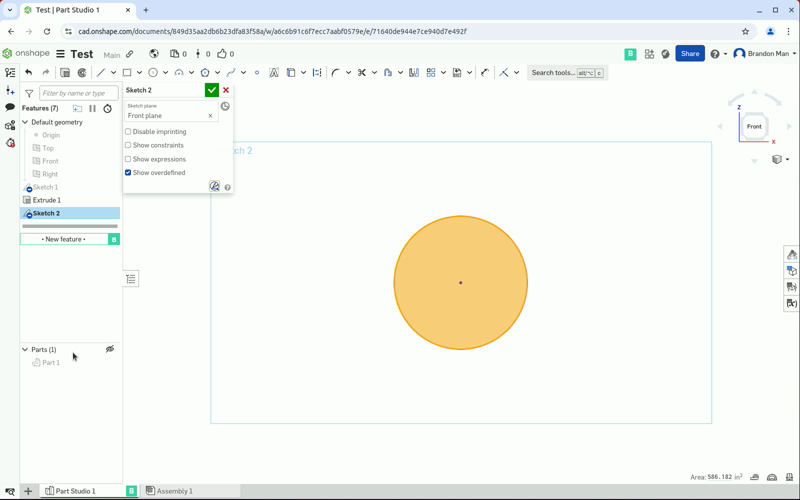
key(shift+e)
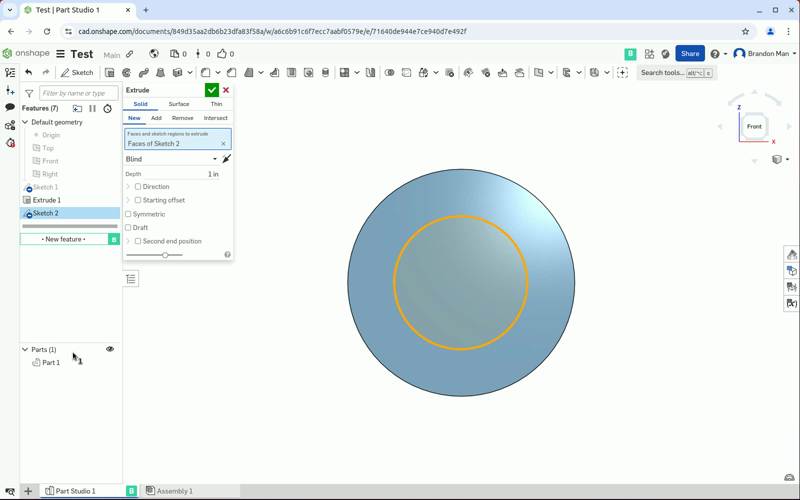
mouse_move(143, 106)
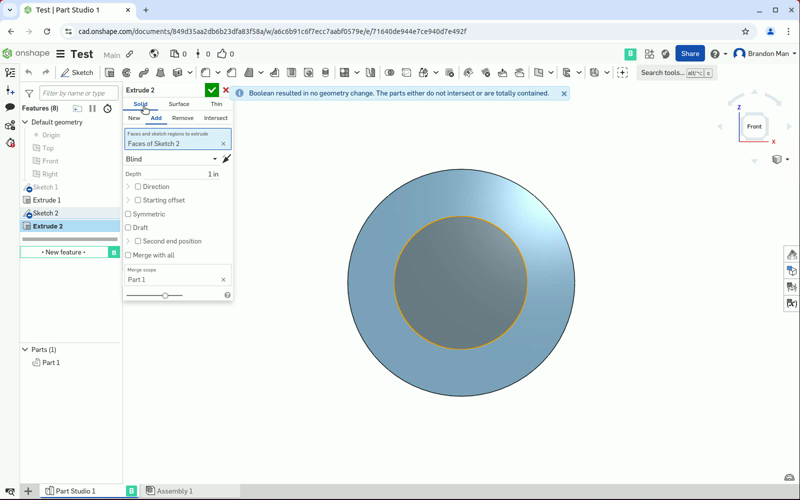
click(143, 106)
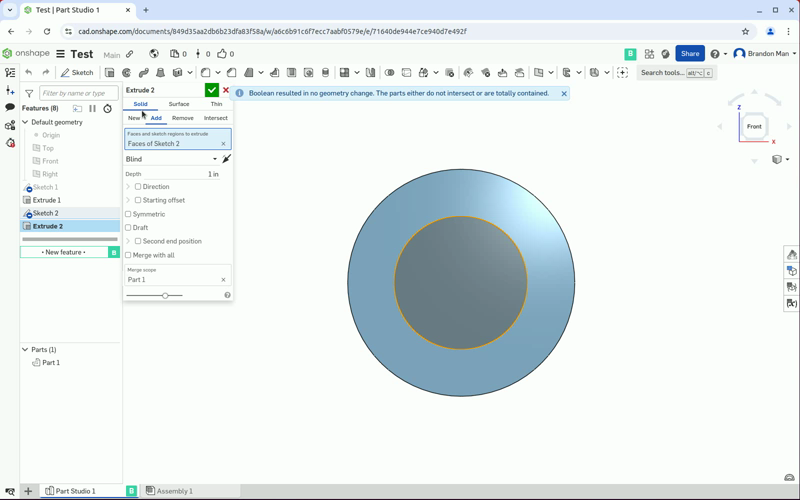
mouse_move(137, 120)
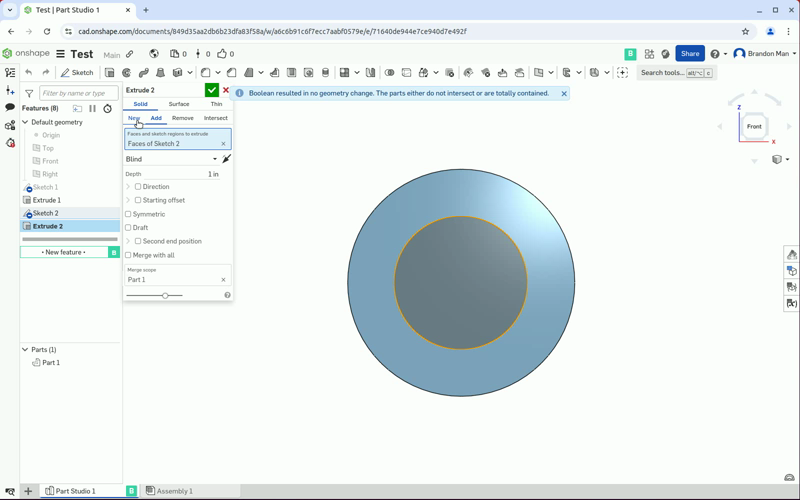
click(137, 120)
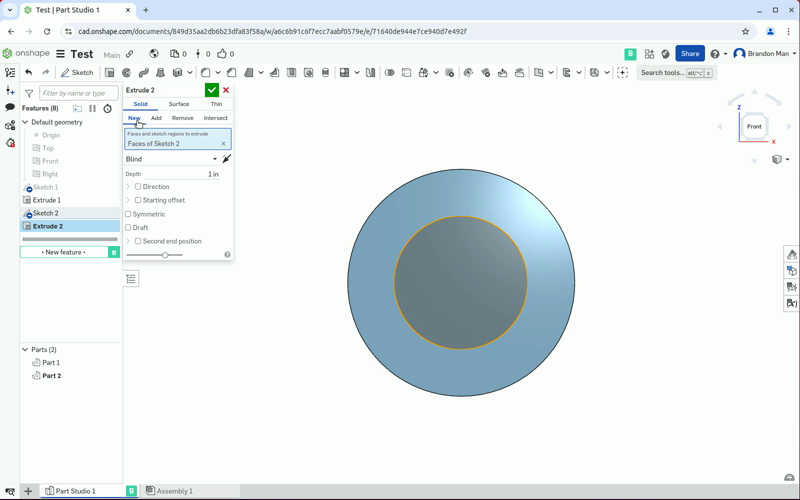
key(tab, 4)
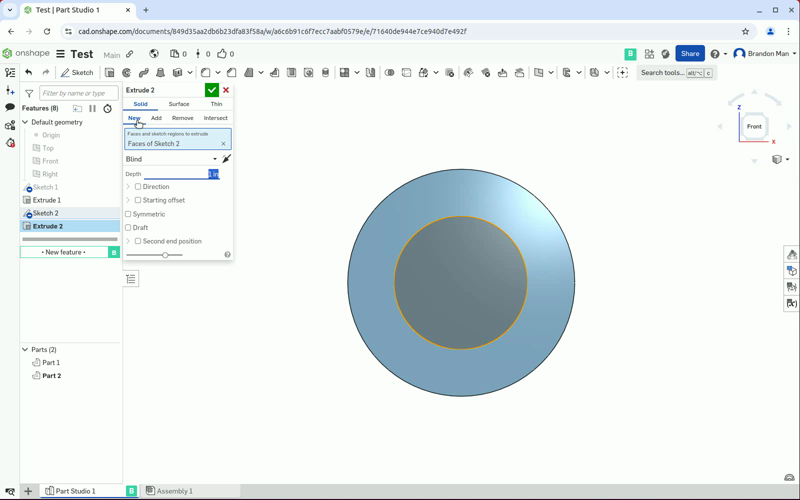
text(-13.961)
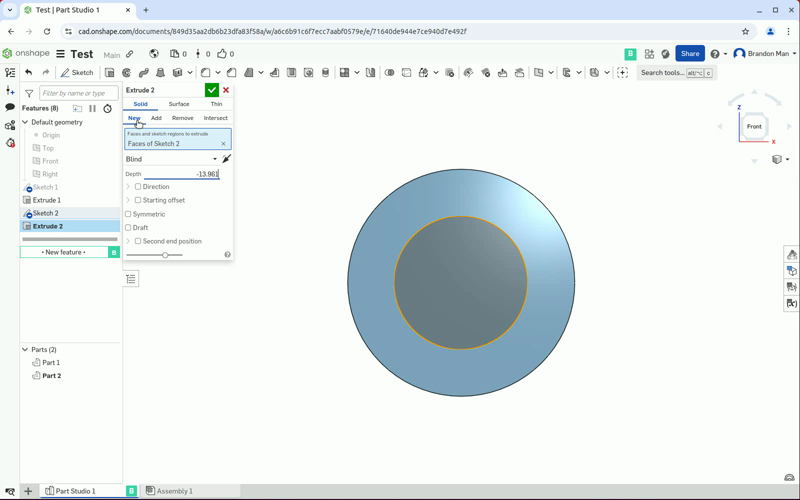
key(enter)
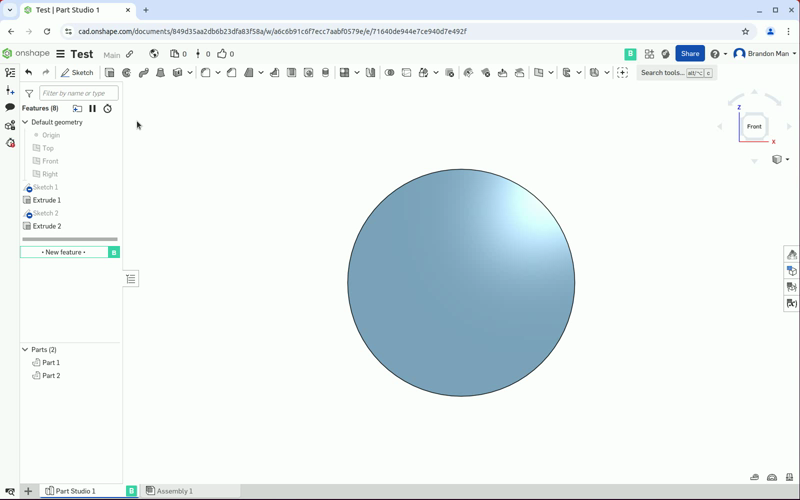
key(shift+h)
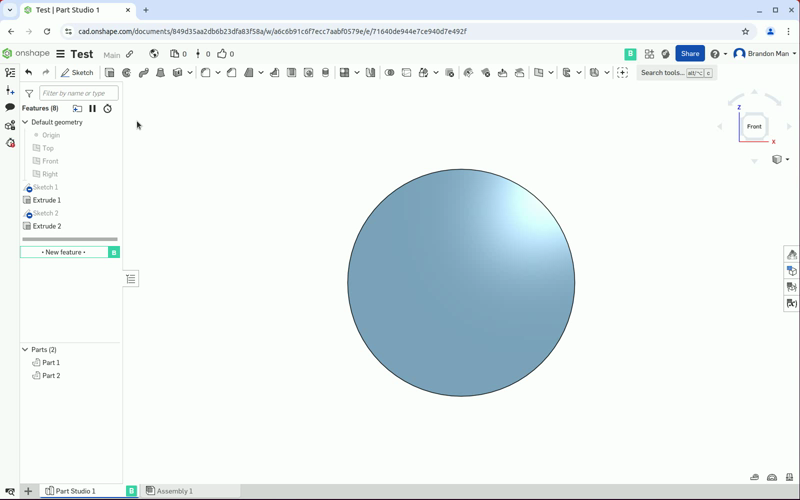
key(shift+h)
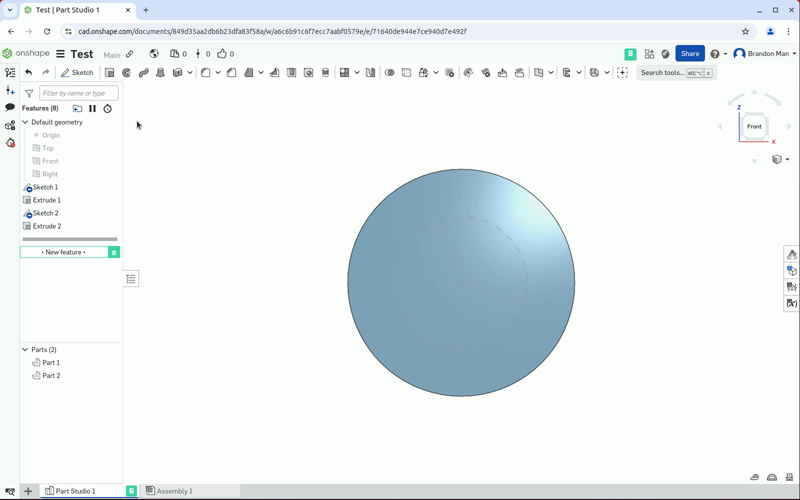
mouse_move(73, 189)
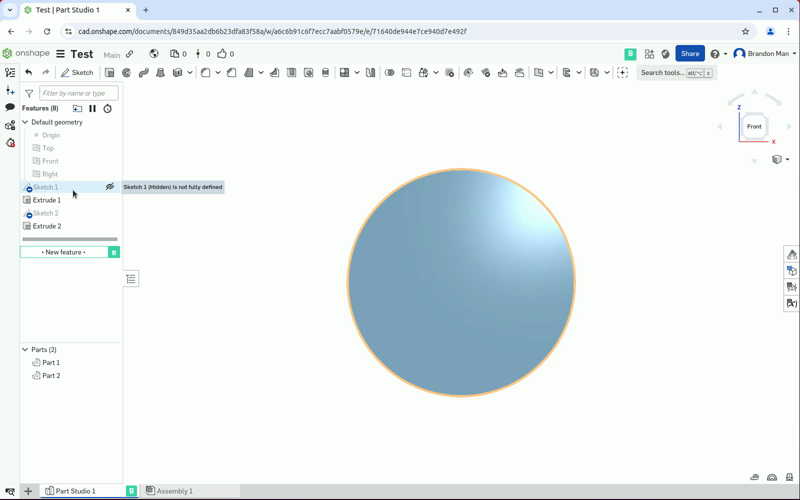
click(73, 189)
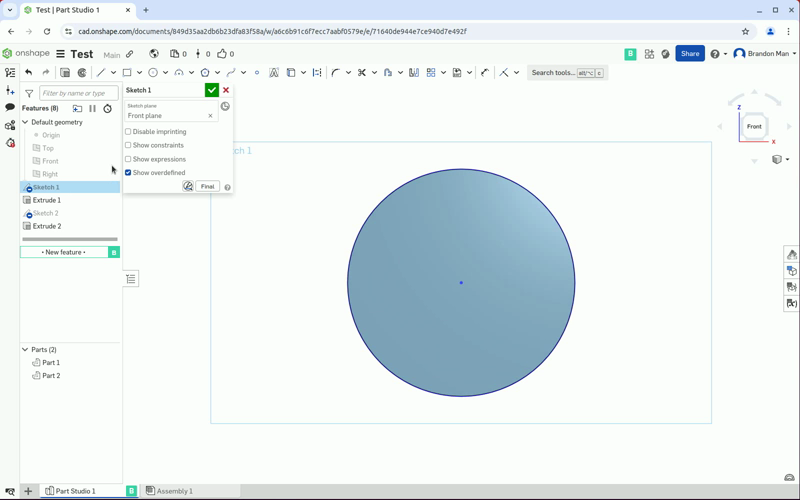
mouse_move(229, 92)
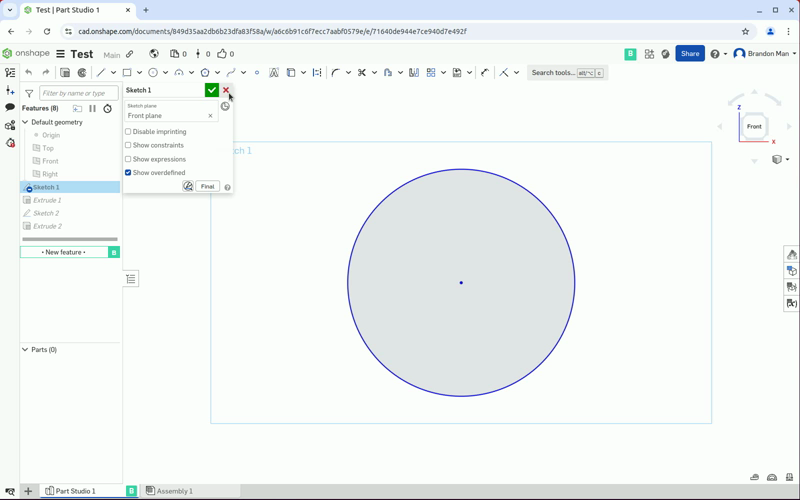
click(229, 92)
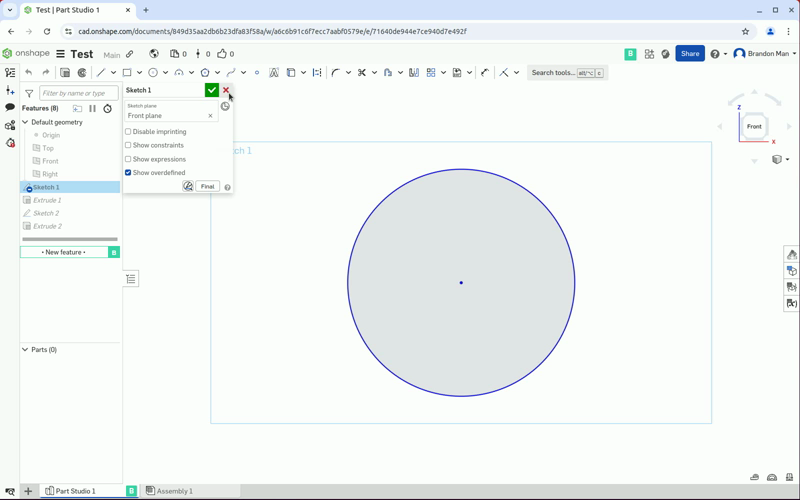
key(shift+s)
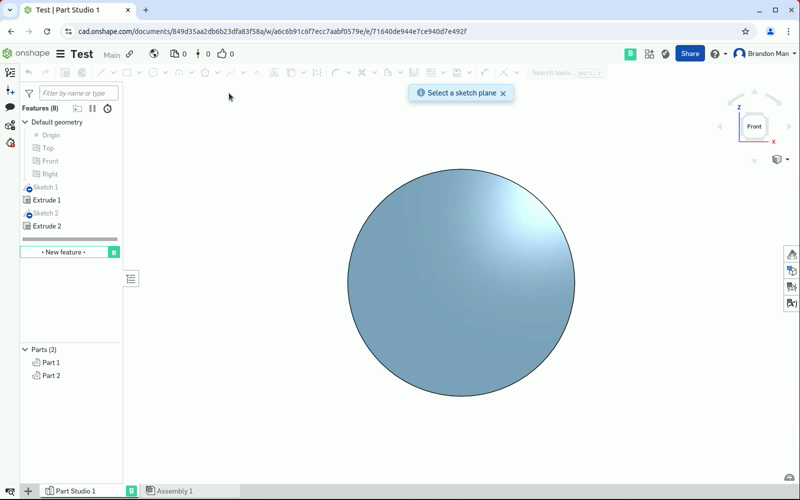
mouse_move(73, 163)
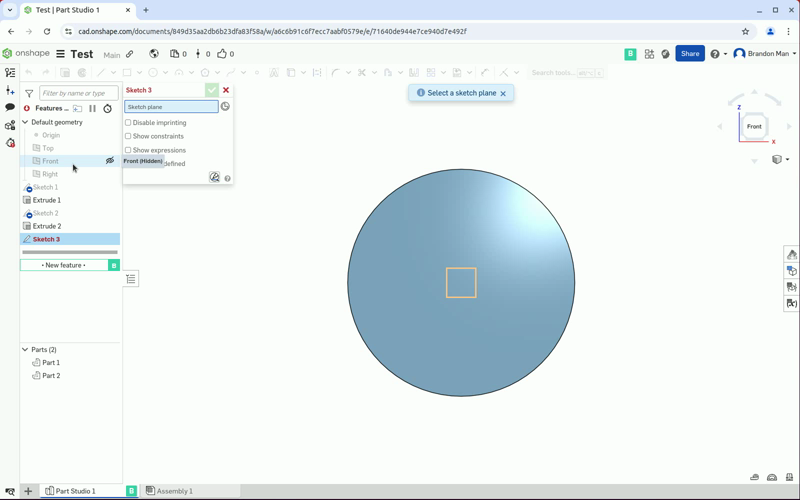
click(73, 163)
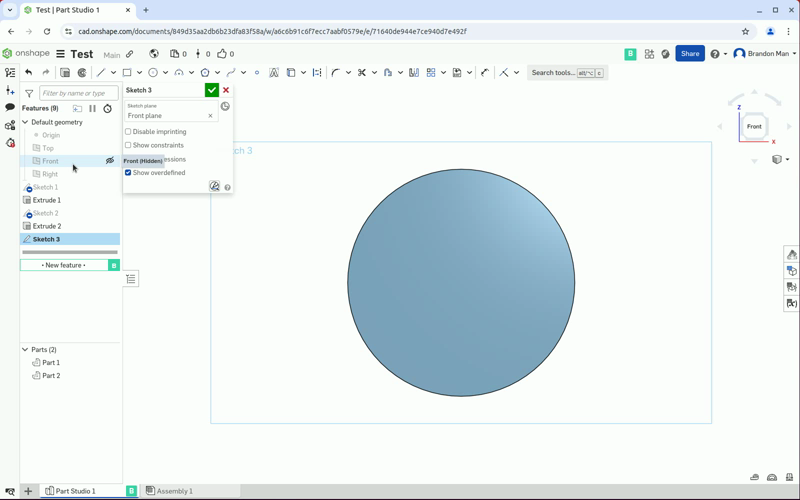
mouse_move(73, 352)
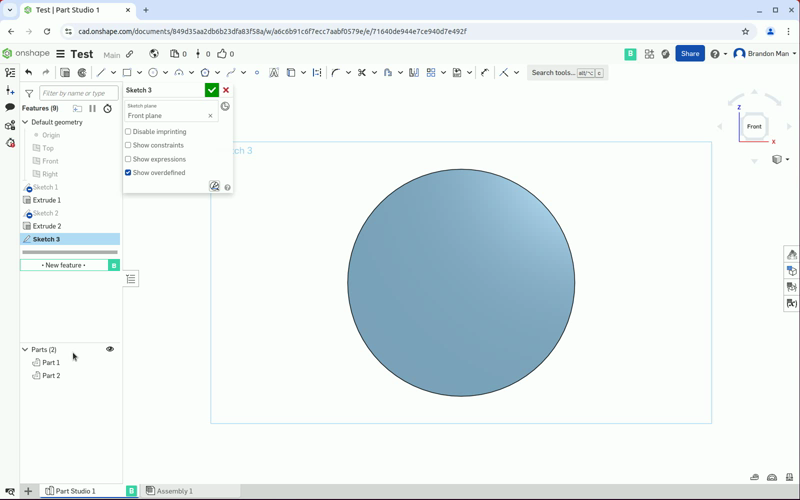
key(y)
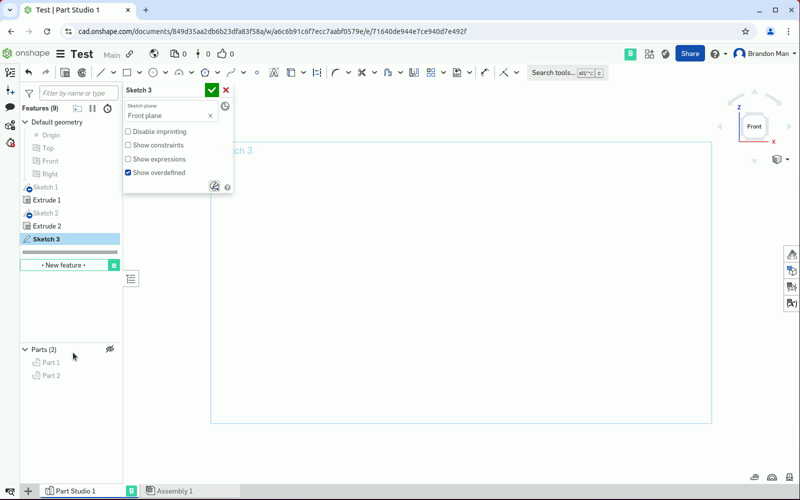
key(c)
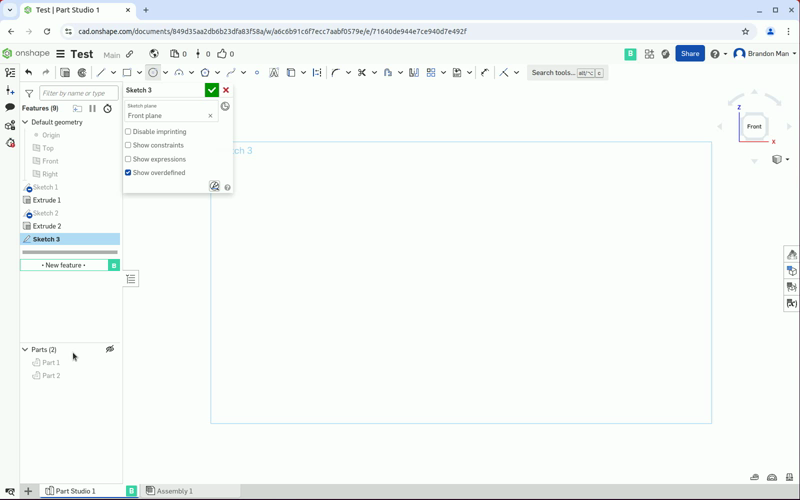
key_down(shift)
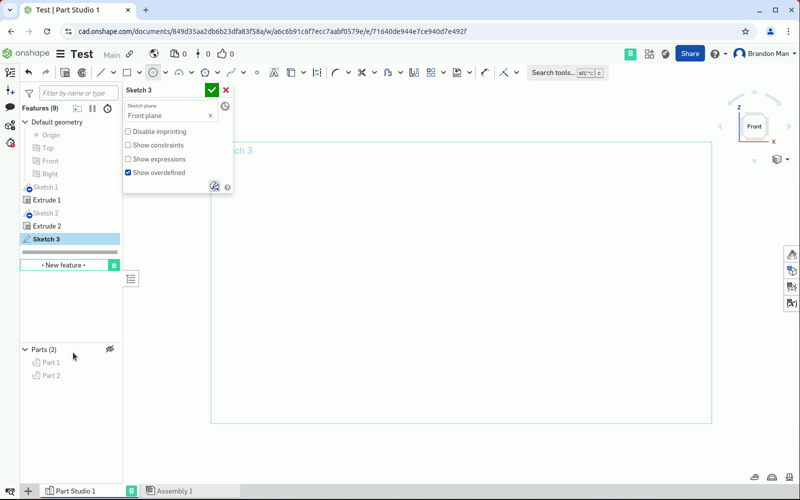
mouse_move(461, 282)
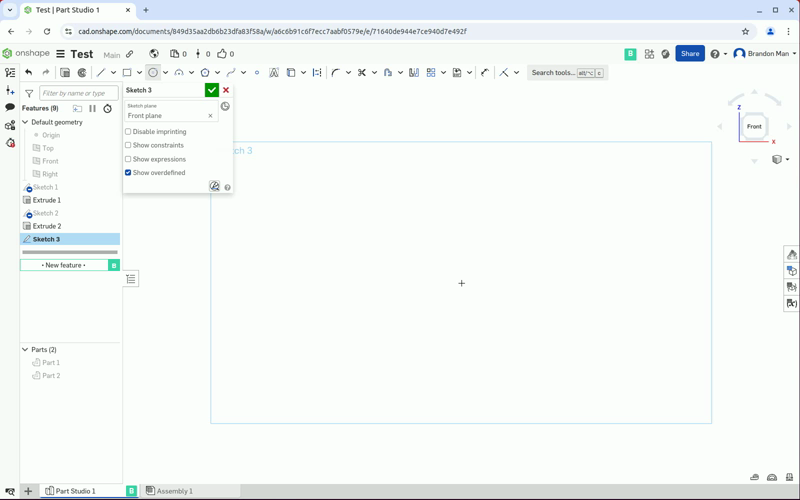
click(461, 282)
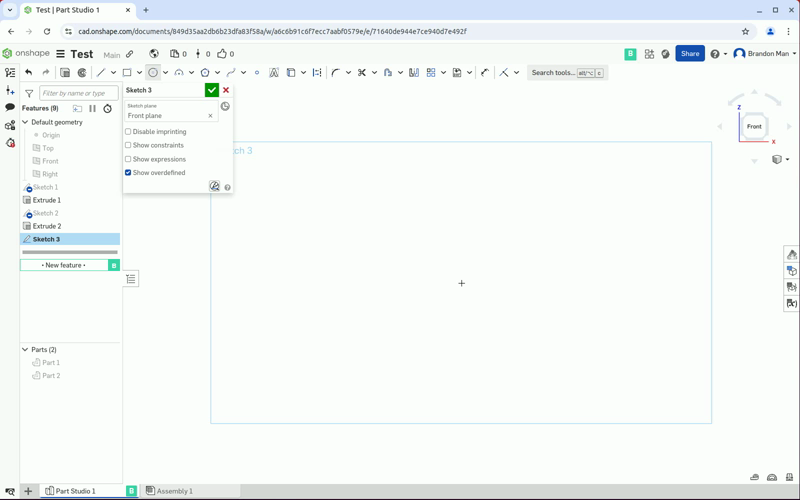
key_up(shift)
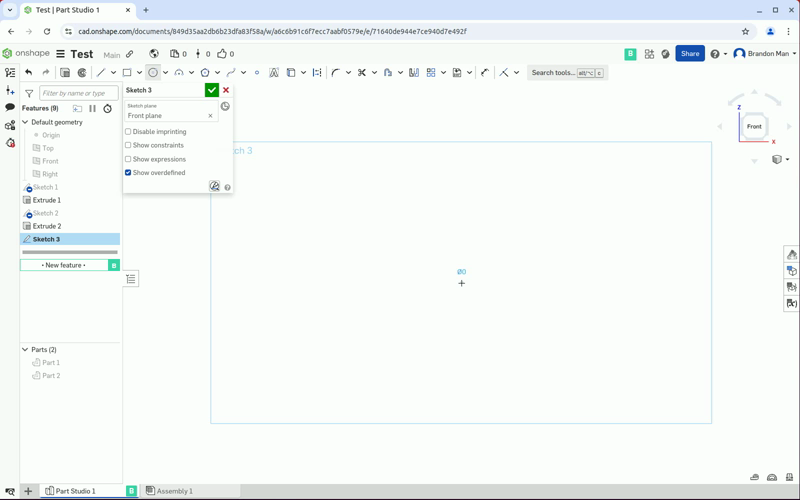
mouse_move(507, 282)
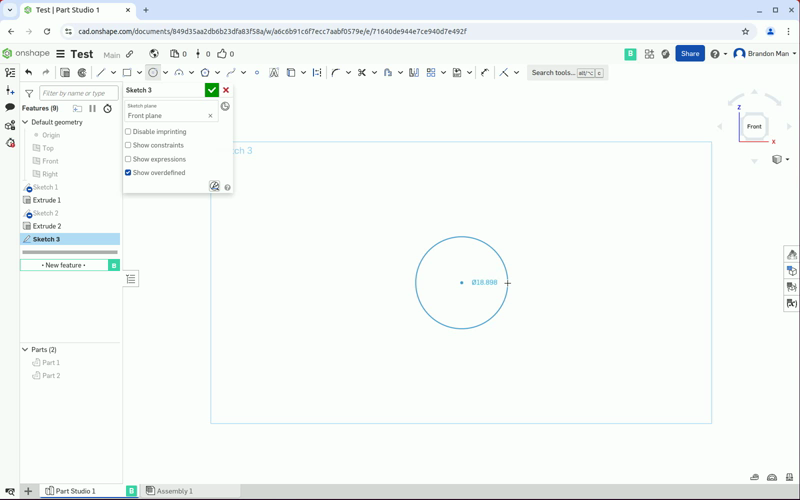
click(507, 282)
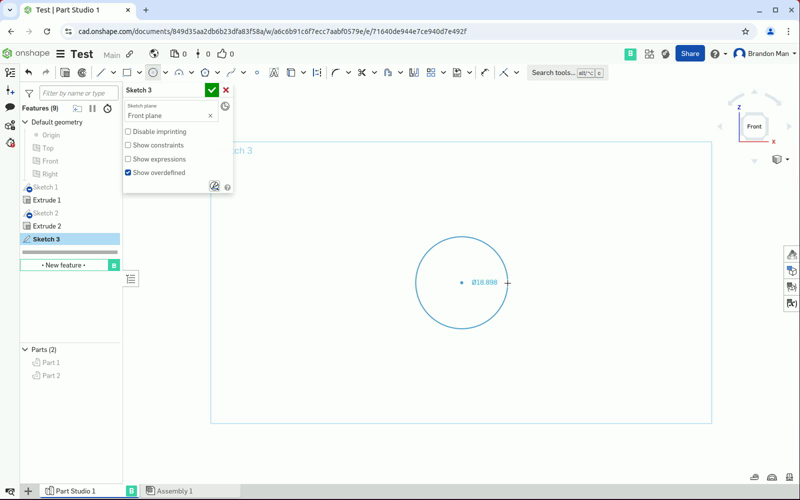
key(esc)
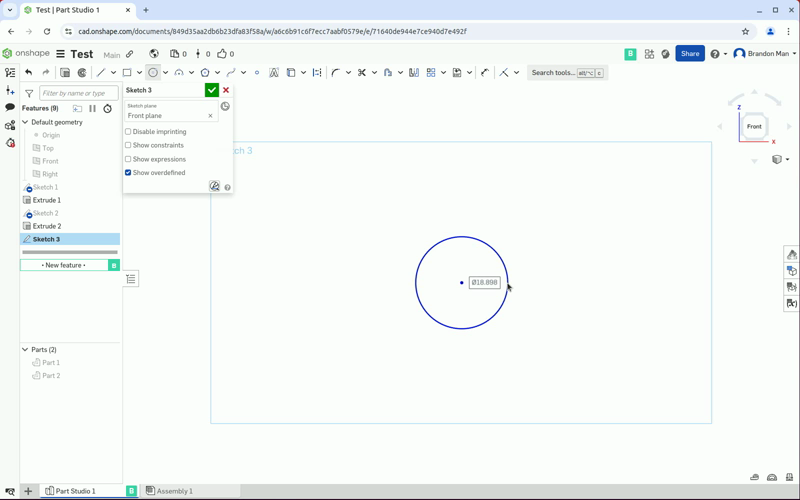
mouse_move(499, 270)
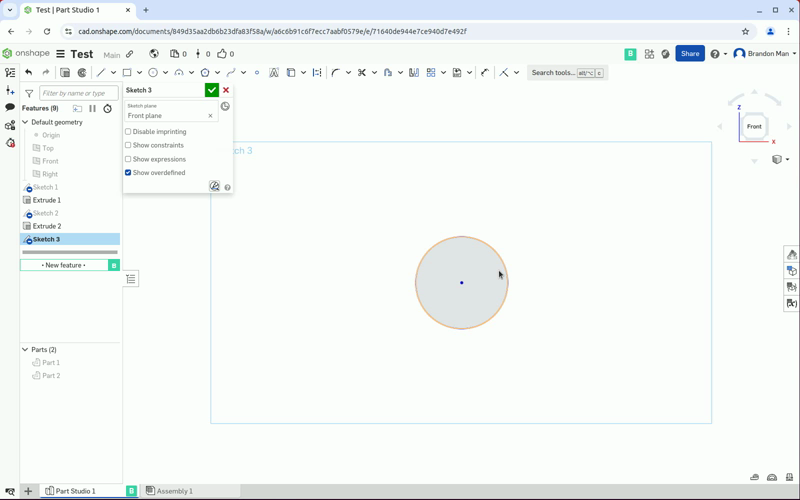
click(499, 270)
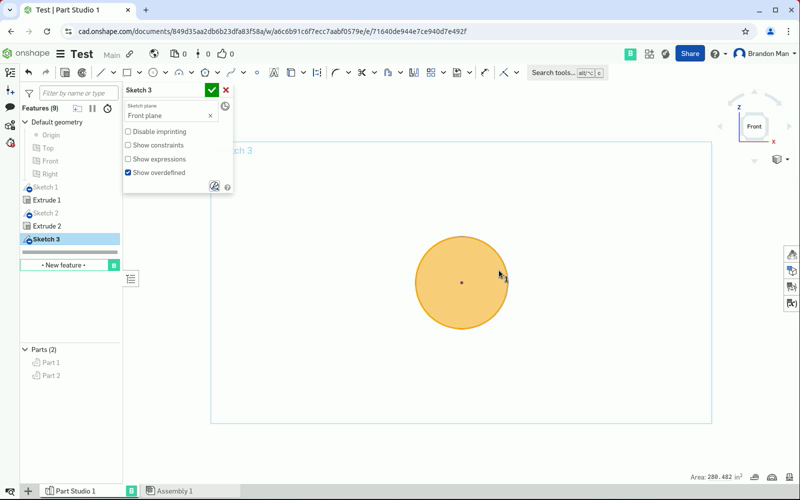
mouse_move(73, 352)
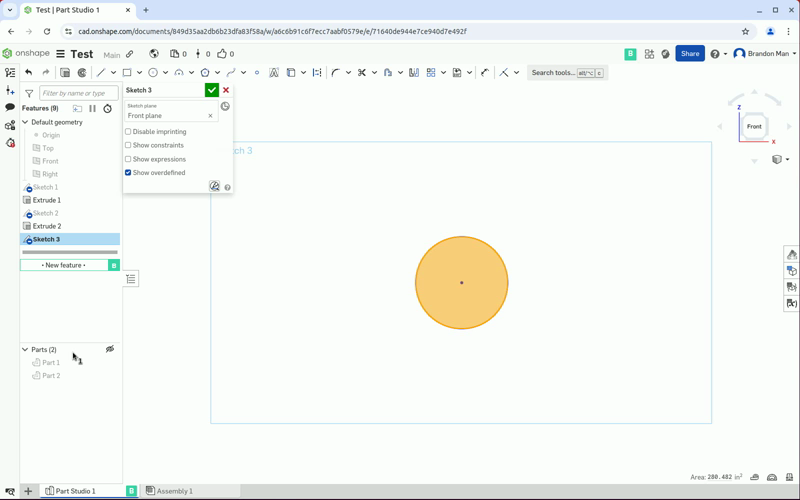
key(shift+y)
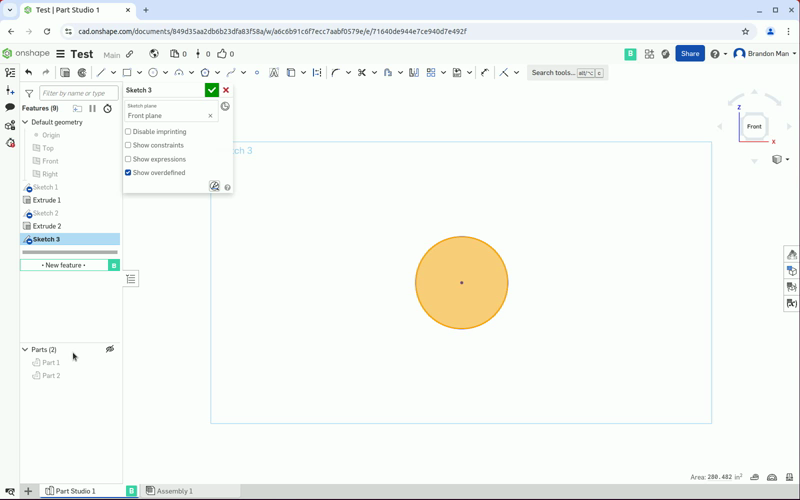
key(shift+e)
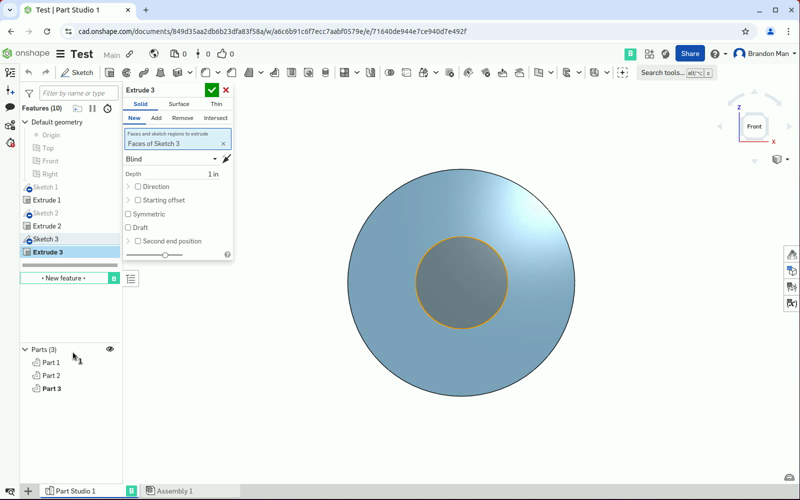
mouse_move(143, 106)
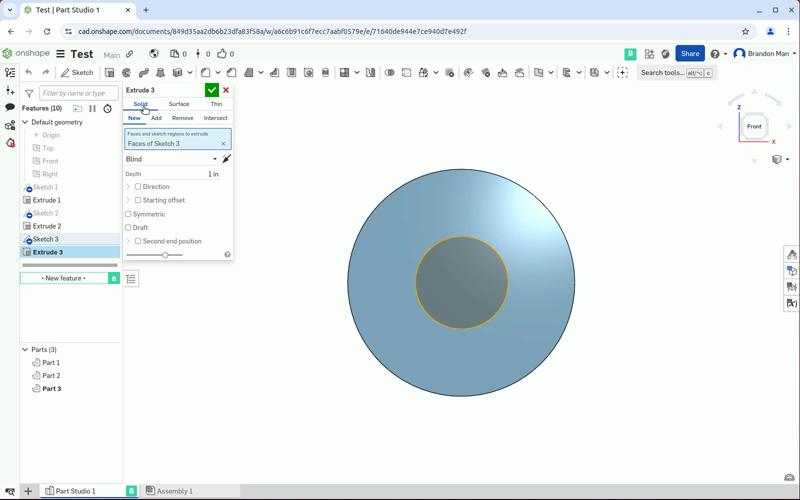
click(143, 106)
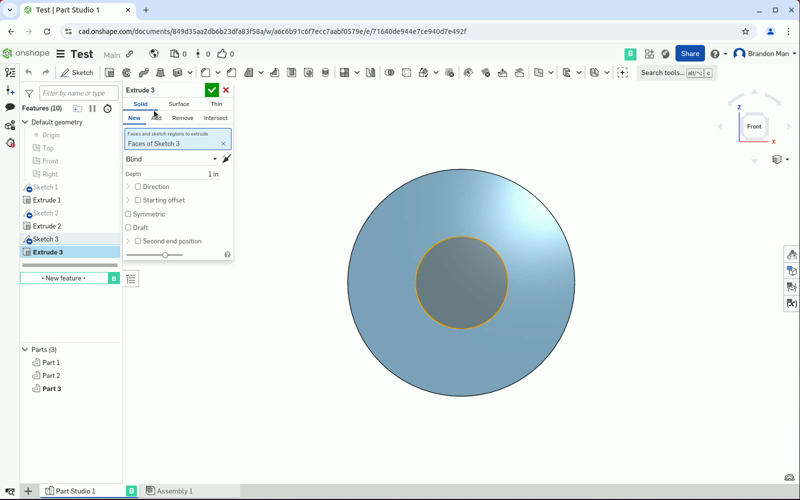
mouse_move(186, 120)
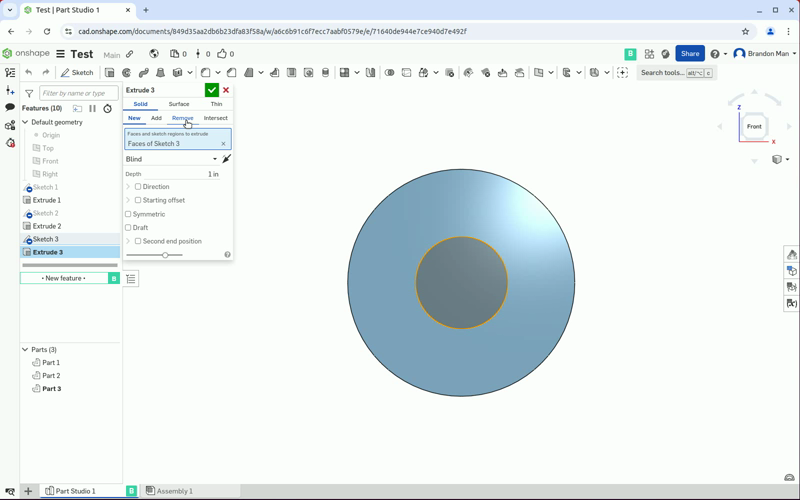
click(186, 120)
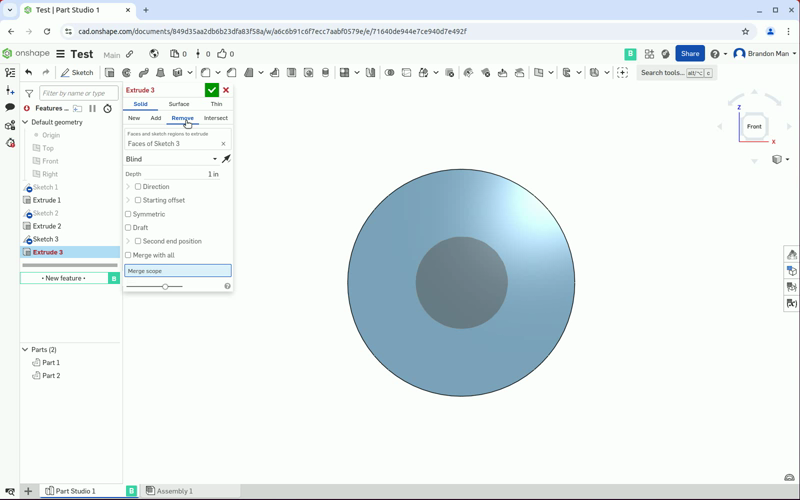
key(tab, 4)
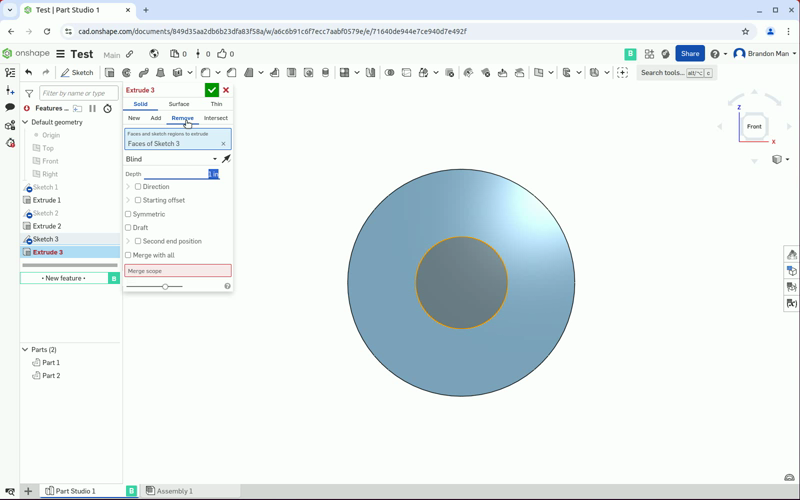
text(30.811)
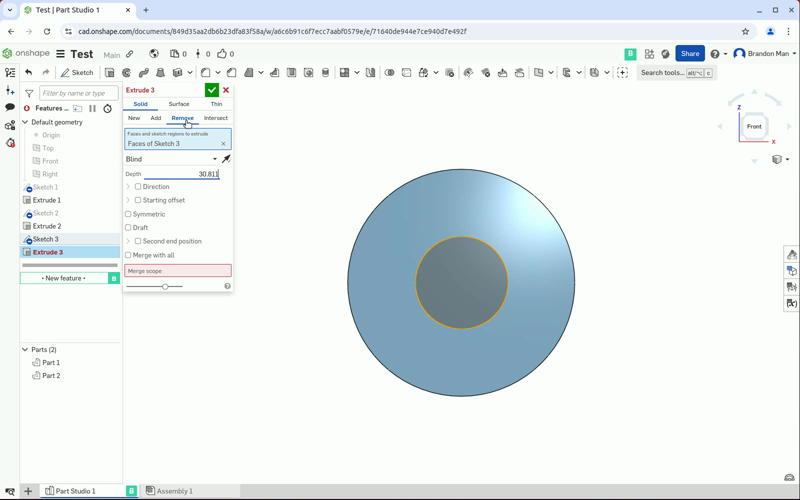
key(tab, 6)
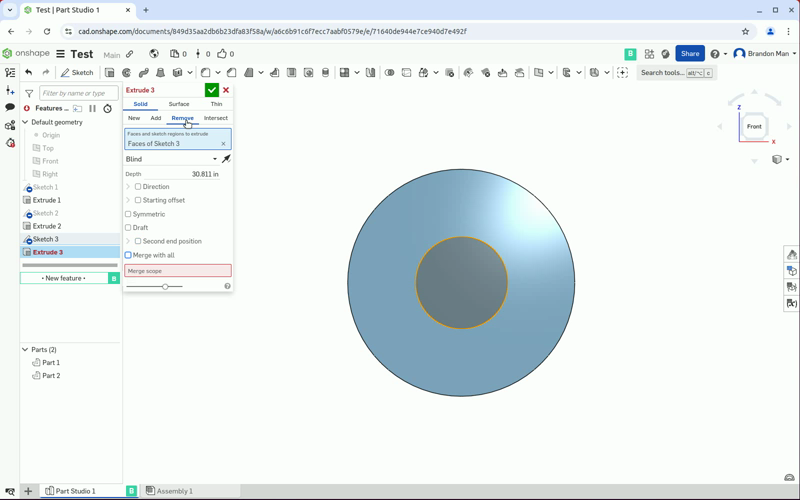
key(space)
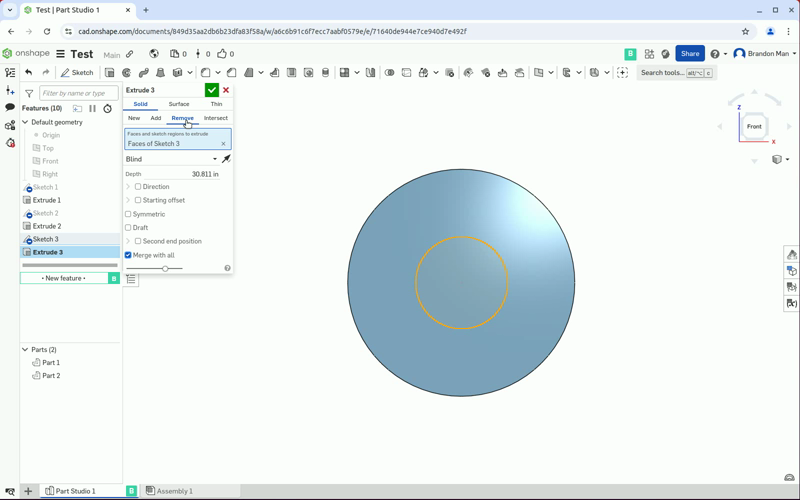
key(enter)
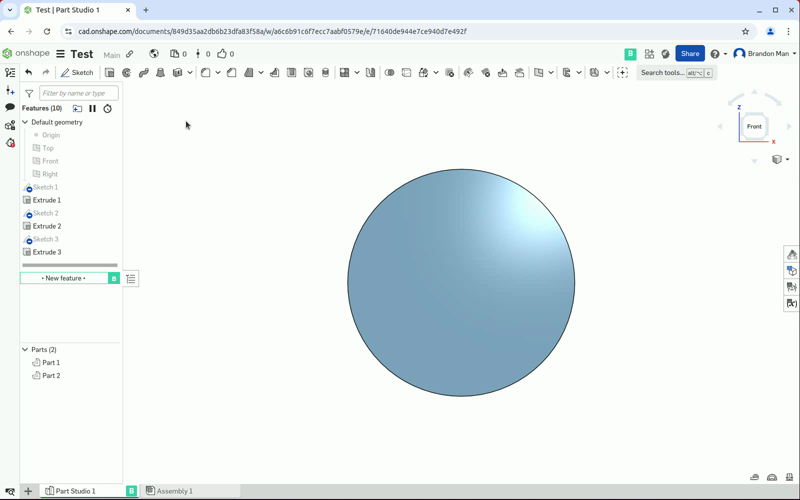
key(shift+h)
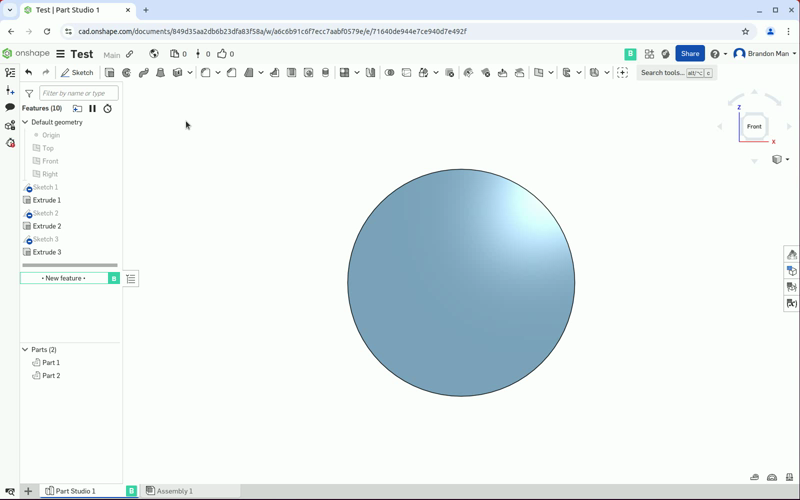
key(shift+h)
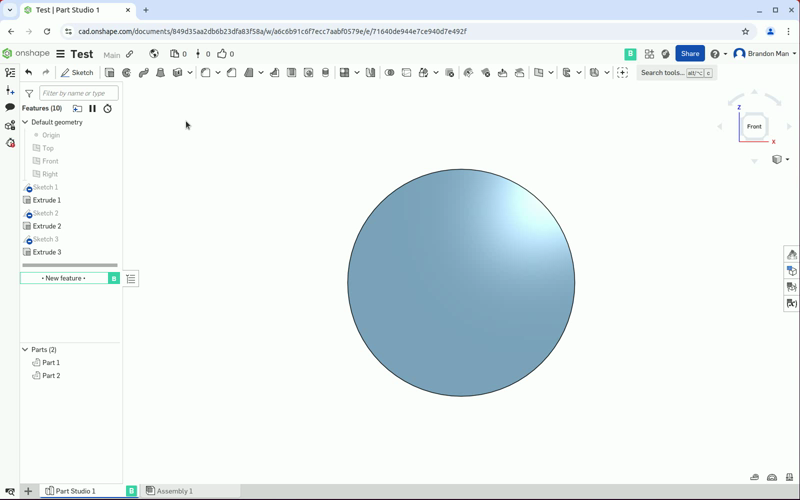
key(shift+7)
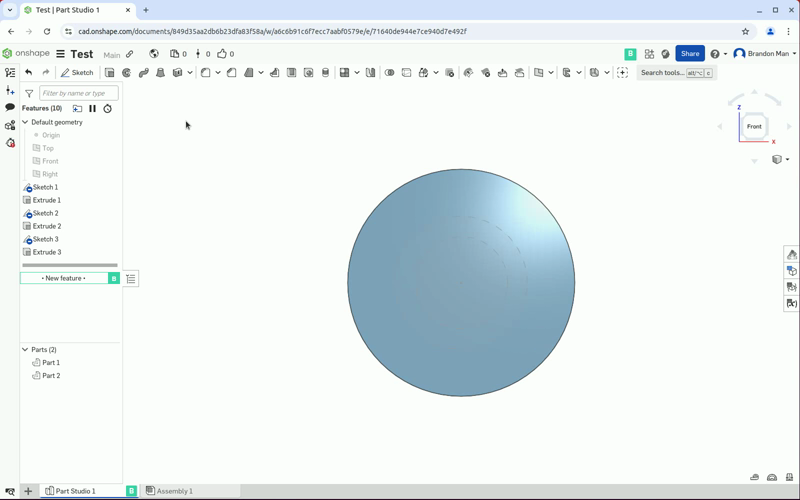
key(left, 2)
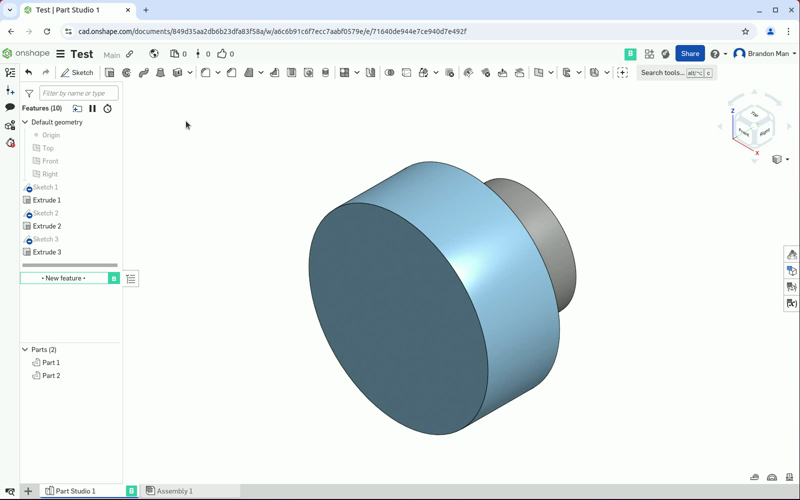
key(down, 2)
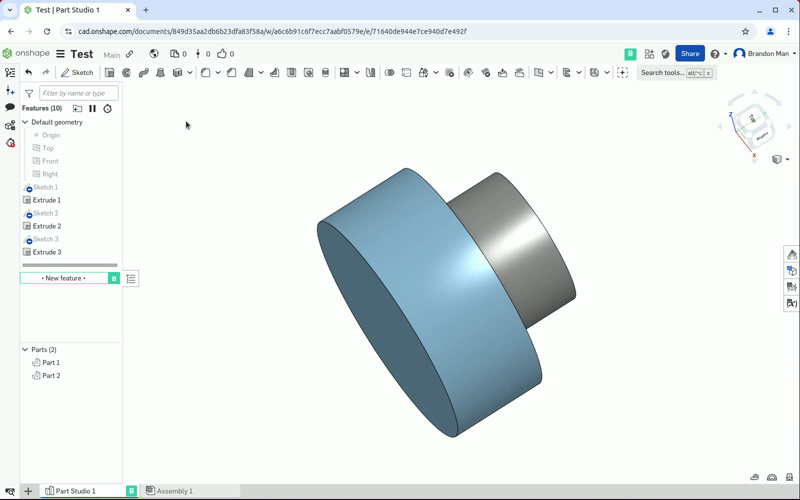
key(up, 2)
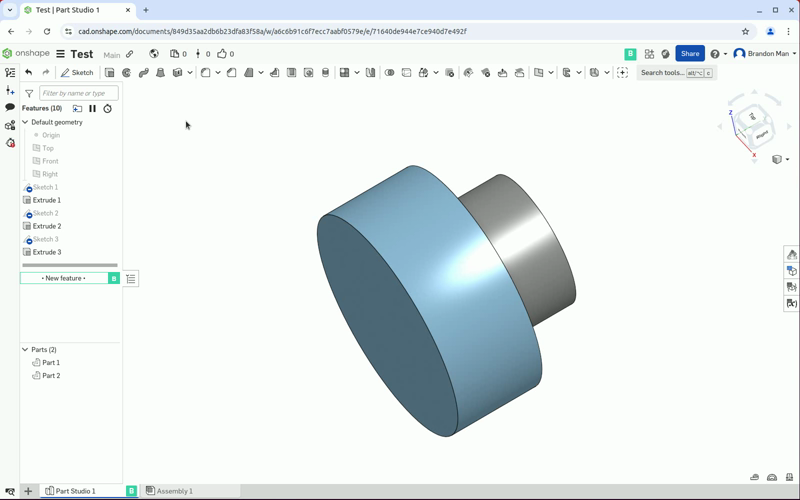
key(right, 2)
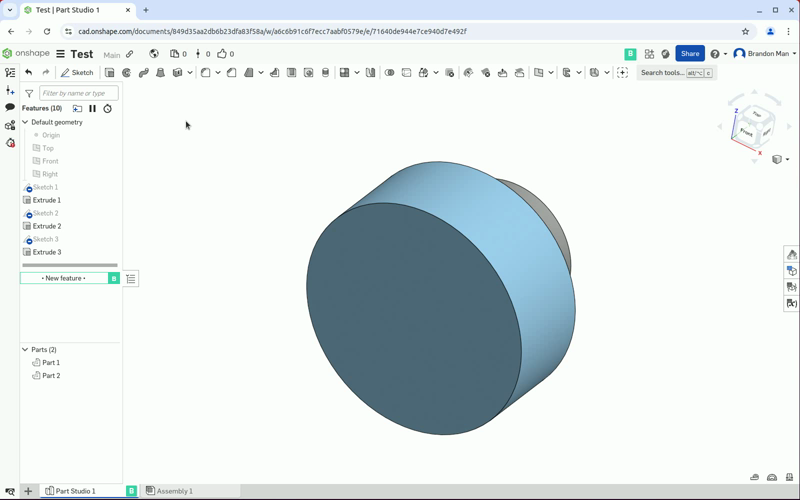
mouse_move(73, 189)
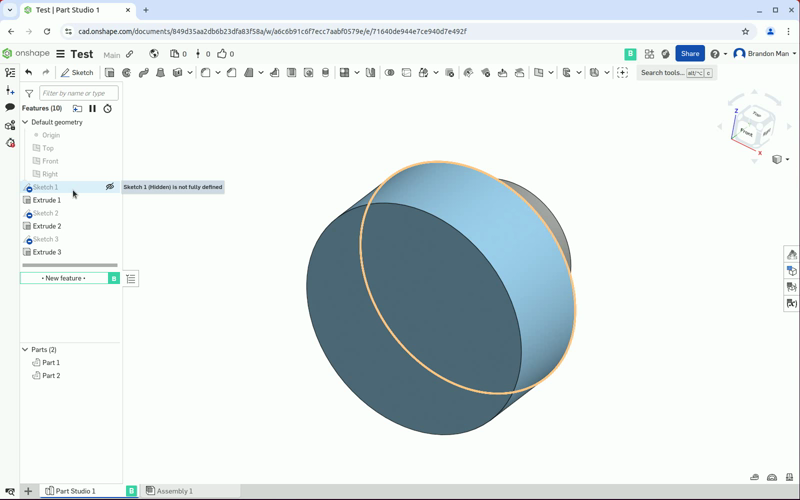
click(73, 189)